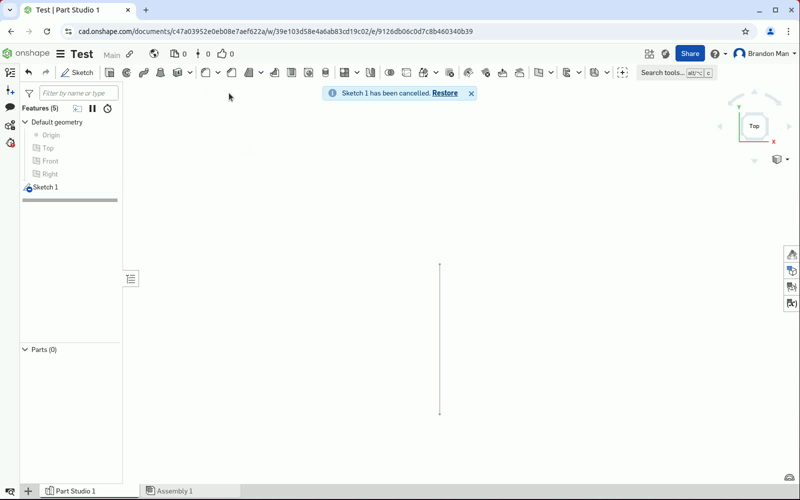
key(shift+h)
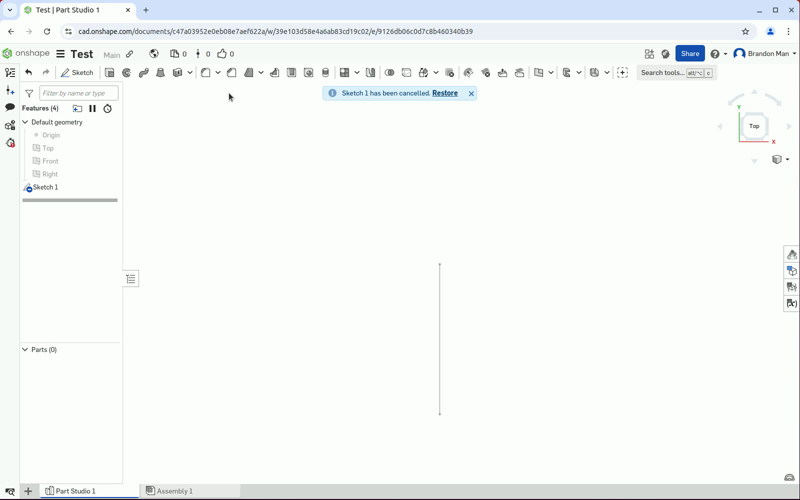
key(shift+s)
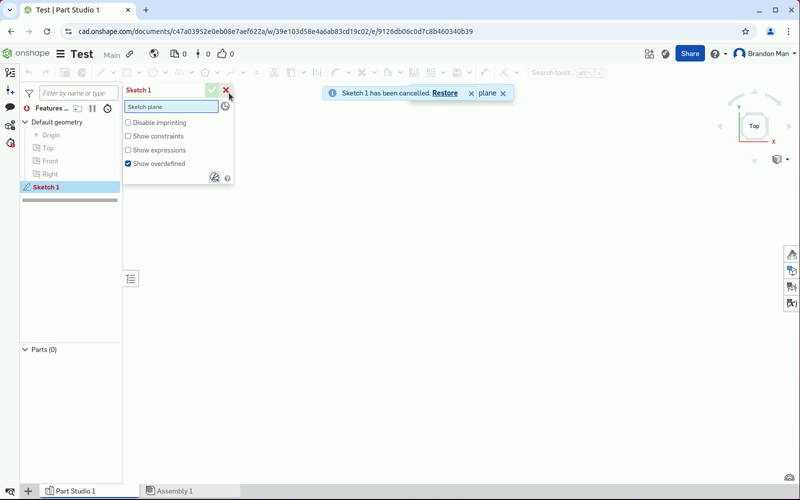
mouse_move(73, 150)
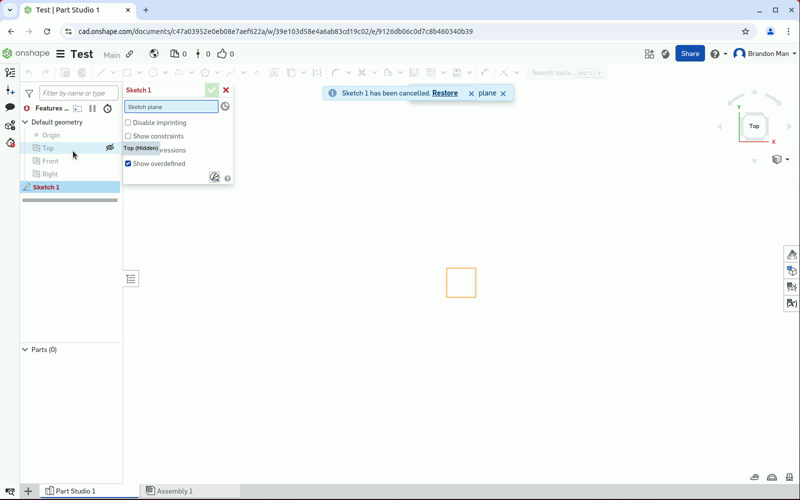
click(73, 150)
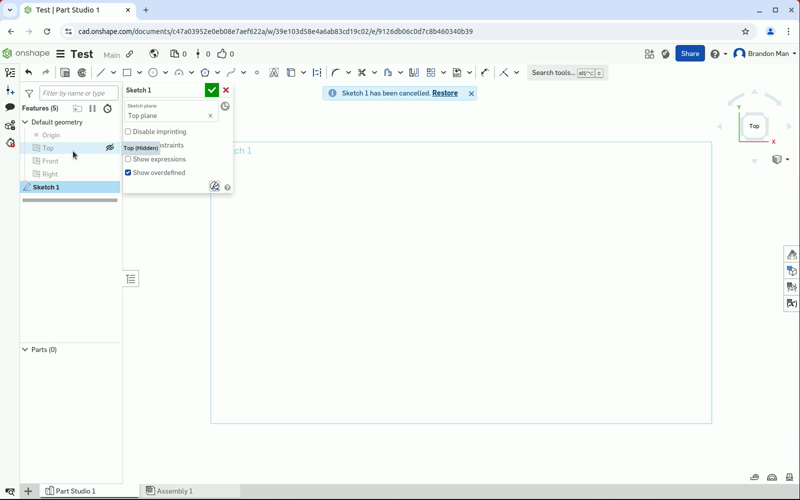
mouse_move(73, 352)
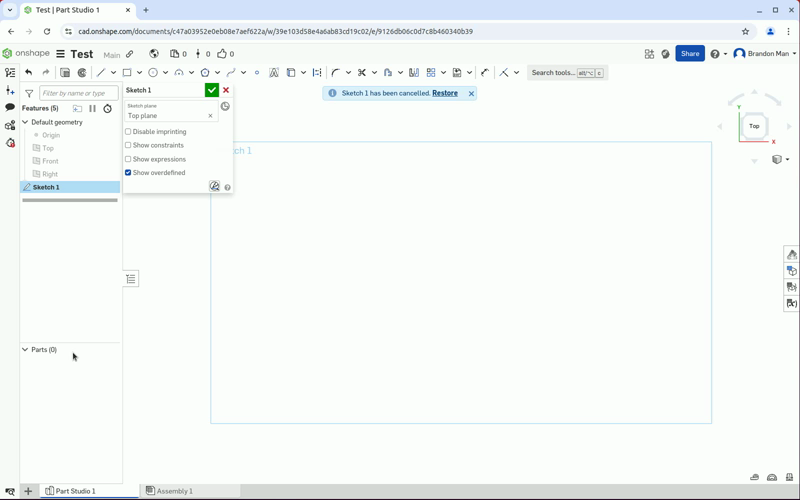
key(y)
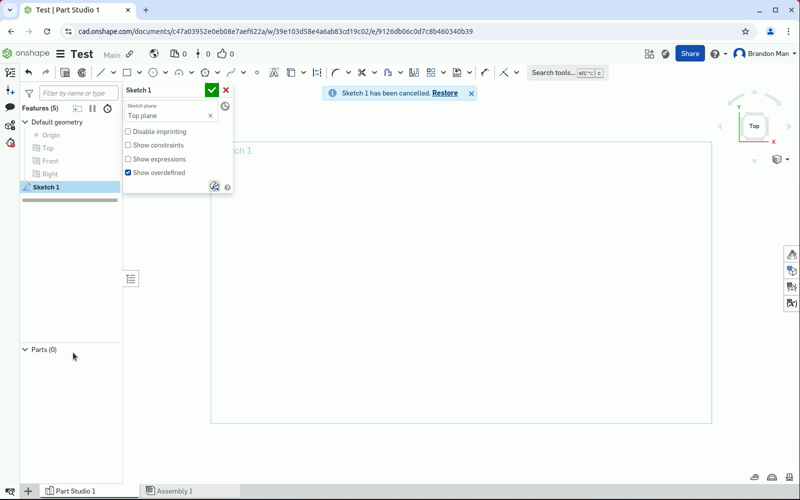
key(l)
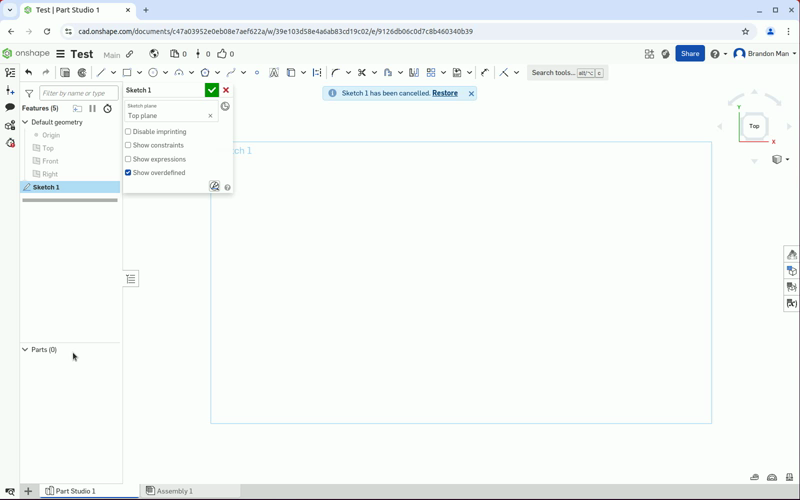
key_down(shift)
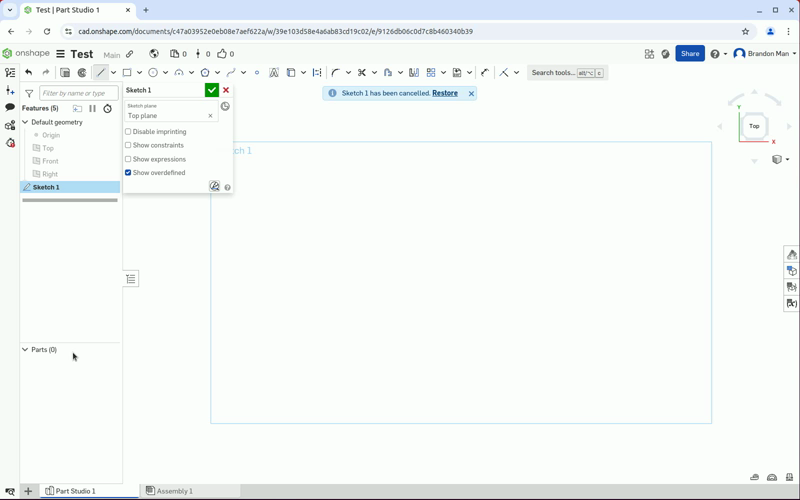
mouse_move(460, 282)
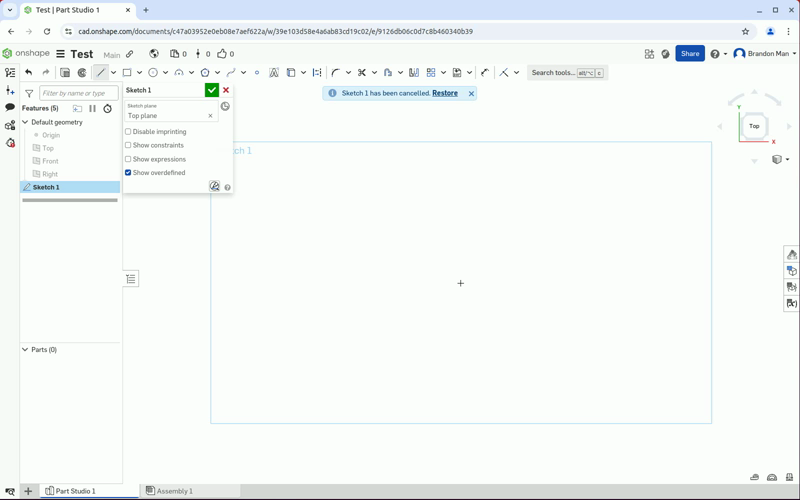
click(460, 282)
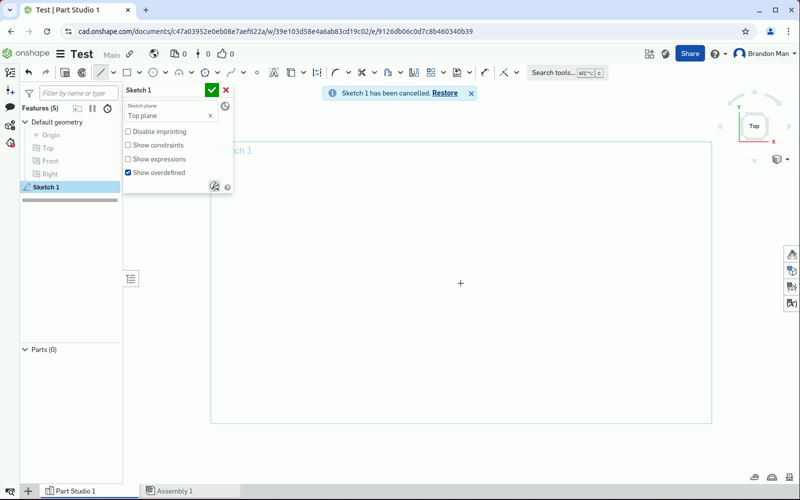
key_up(shift)
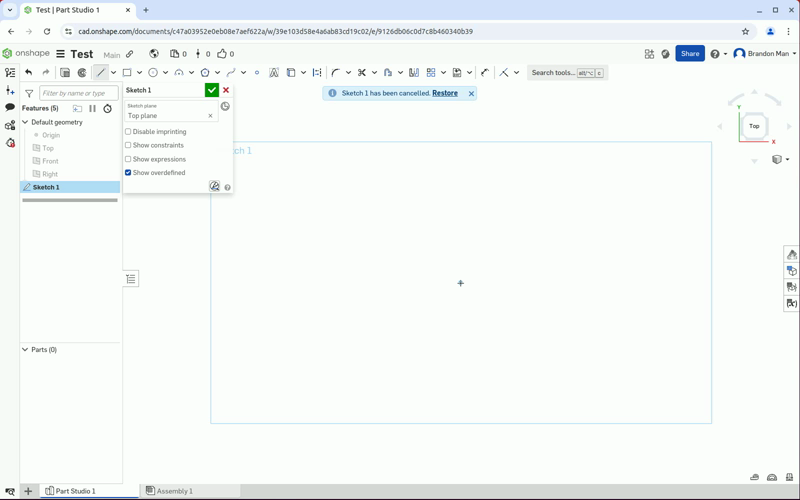
key_down(shift)
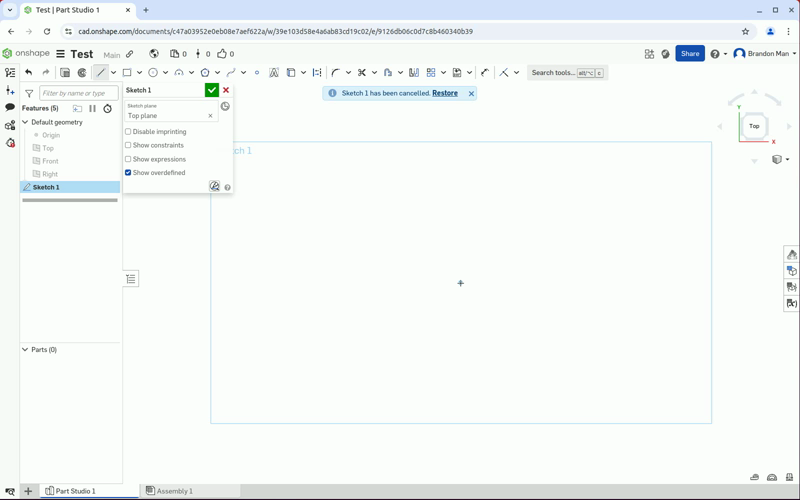
mouse_move(490, 282)
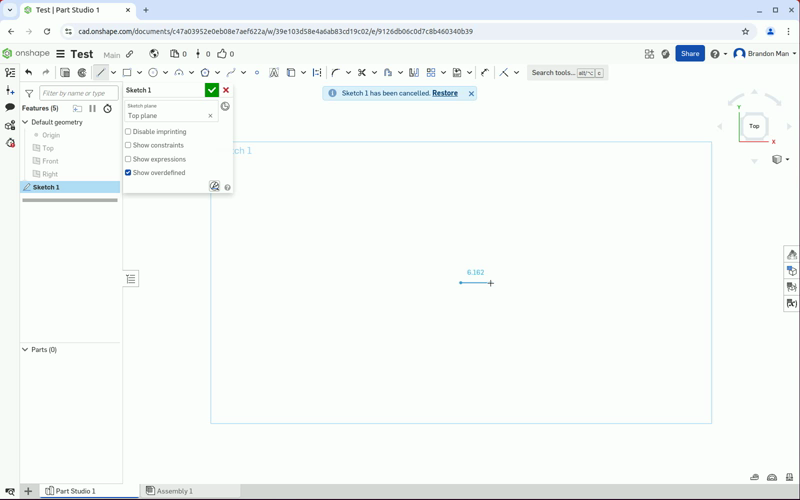
mouse_move(508, 282)
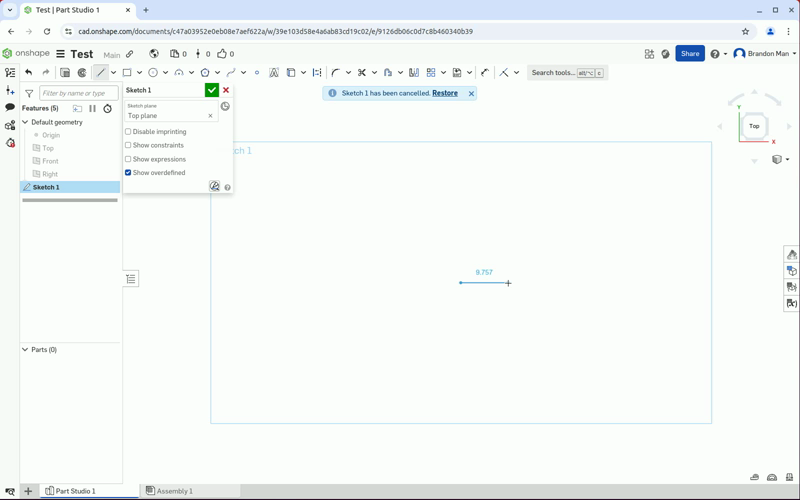
click(508, 282)
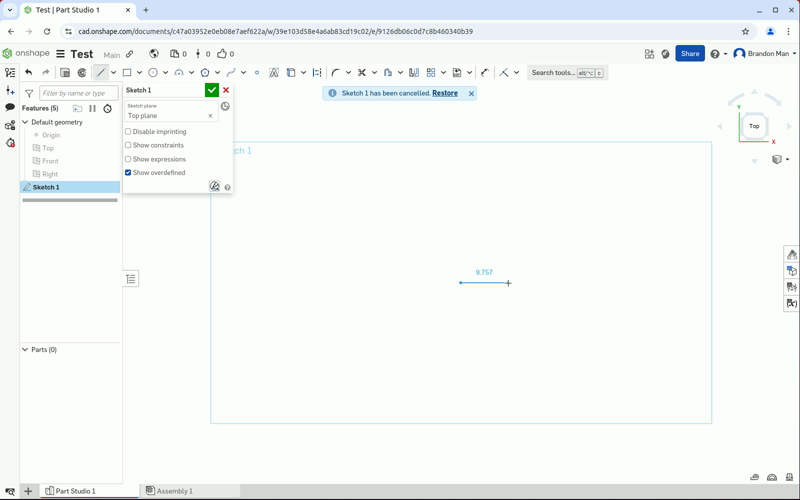
key_up(shift)
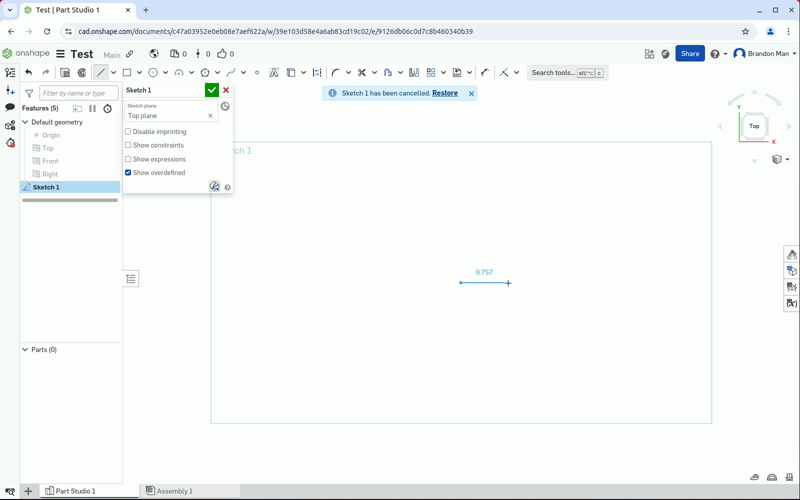
key_down(shift)
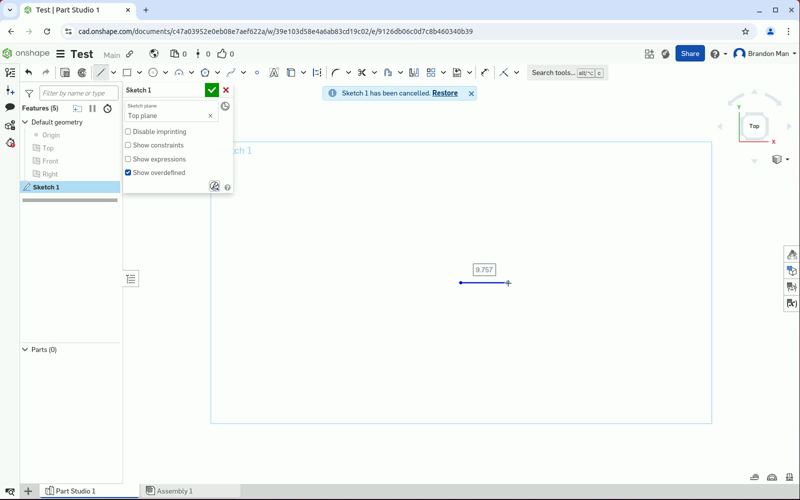
mouse_move(538, 282)
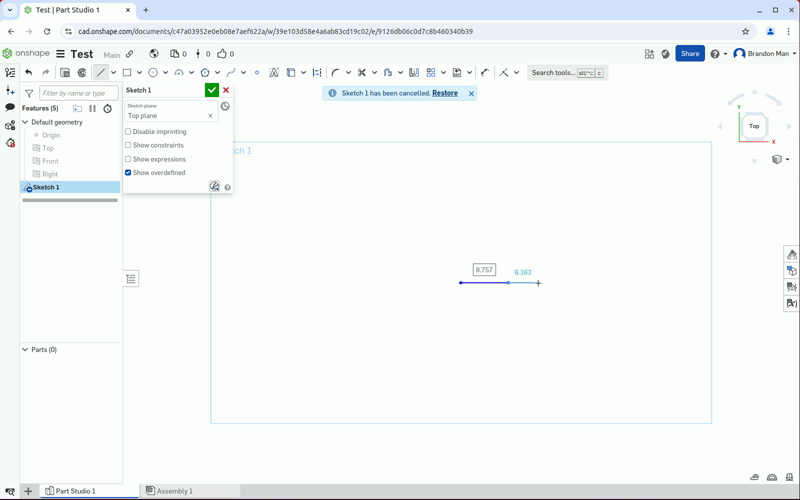
mouse_move(508, 244)
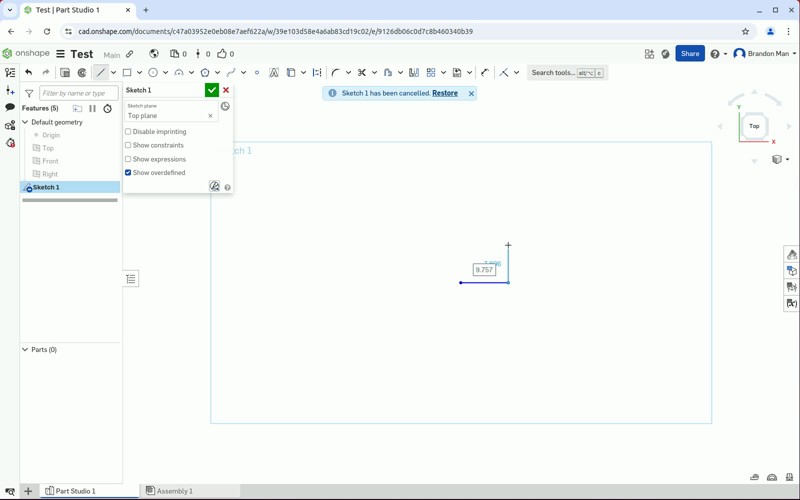
click(508, 244)
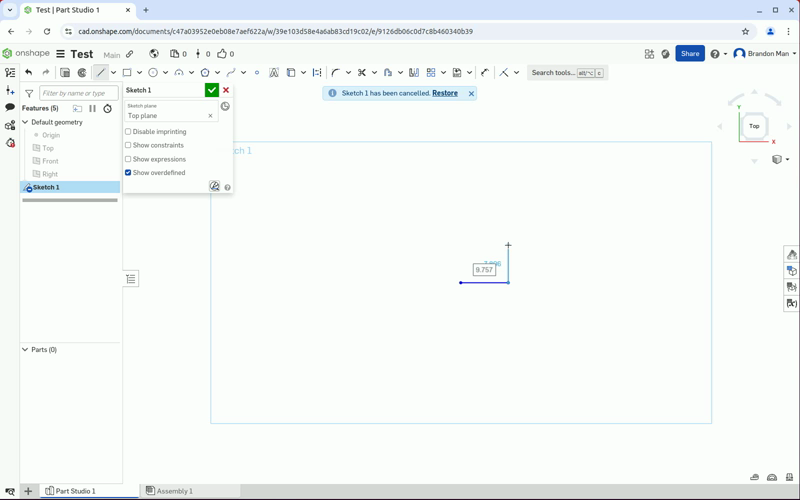
key_up(shift)
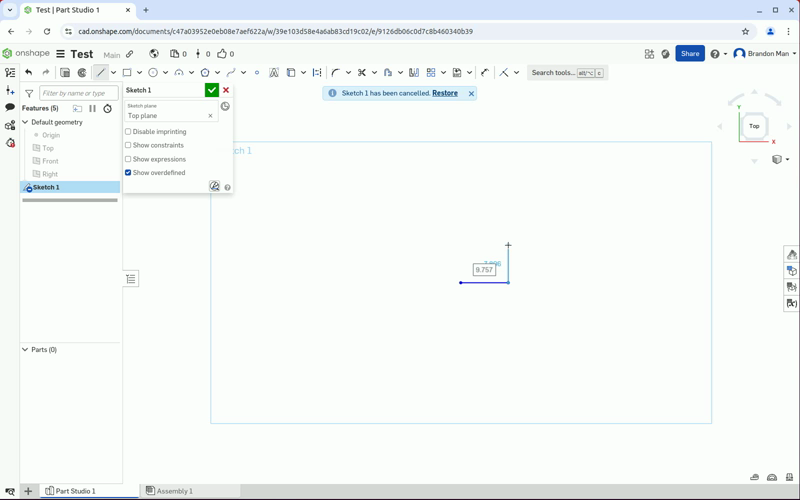
key_down(shift)
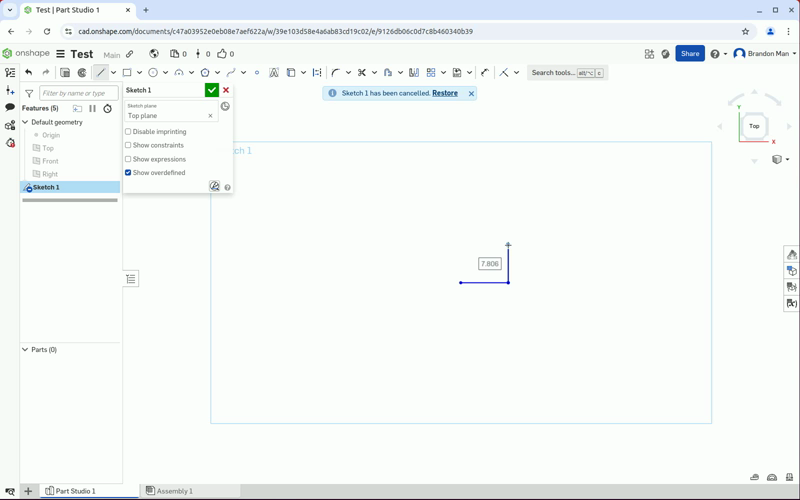
mouse_move(538, 244)
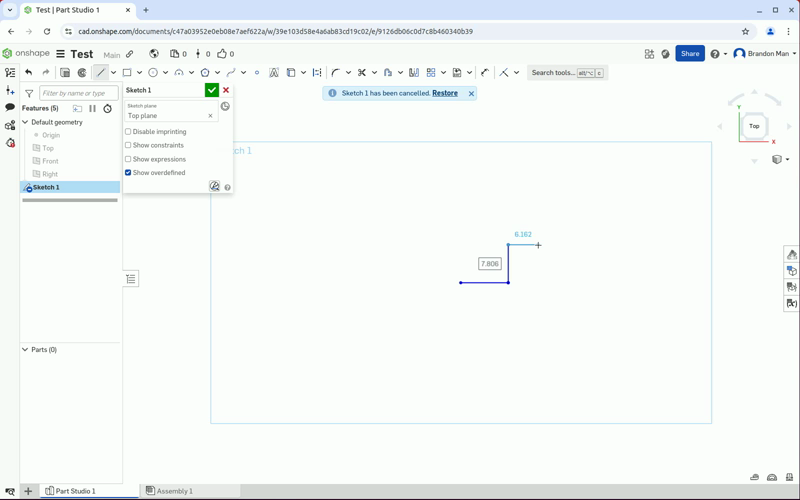
mouse_move(460, 244)
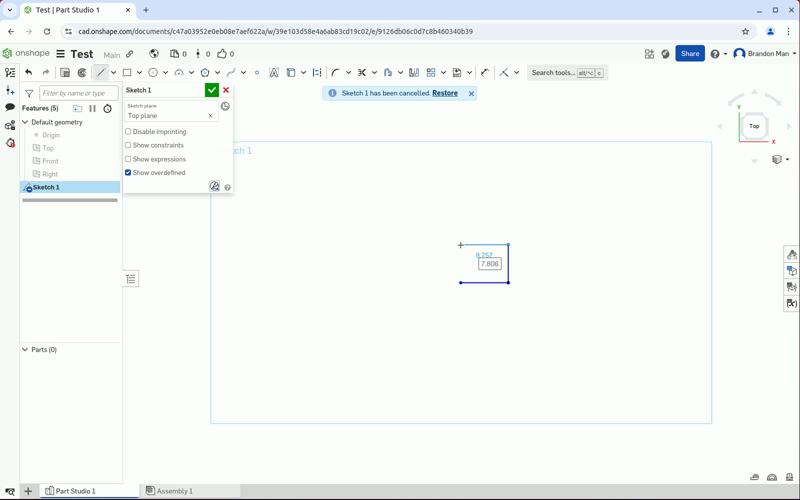
click(460, 244)
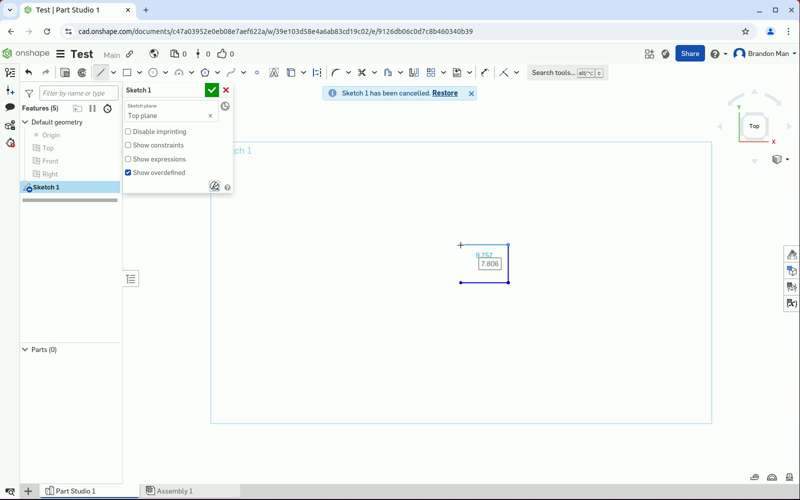
key_up(shift)
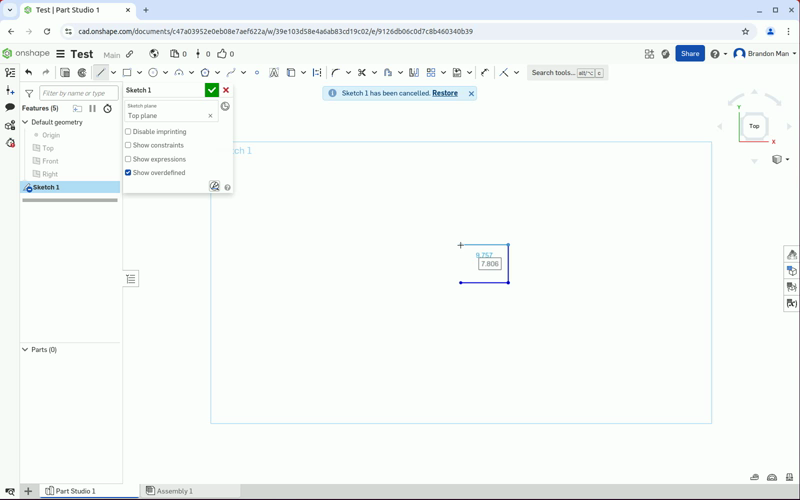
mouse_move(490, 244)
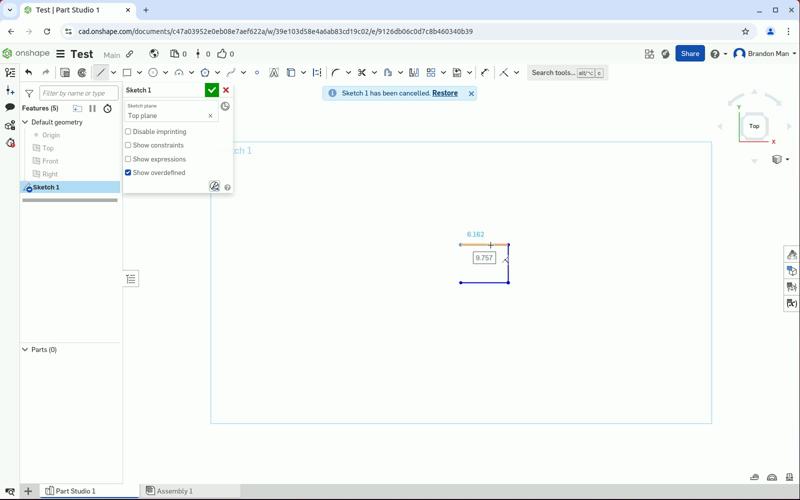
key_down(shift)
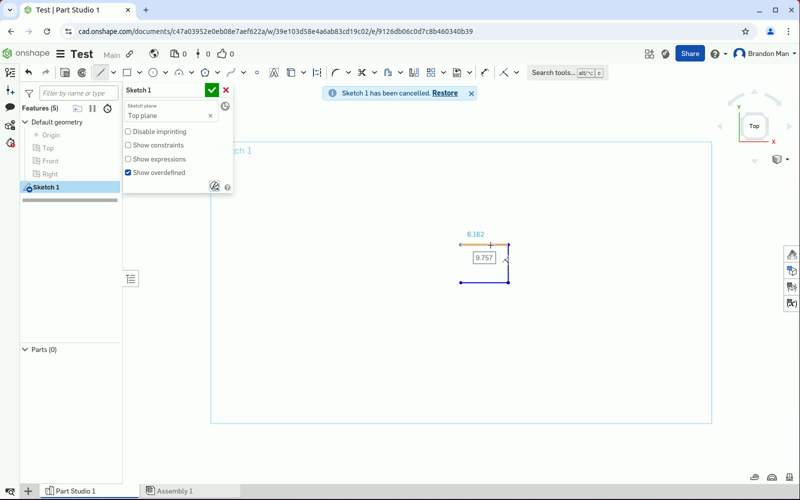
mouse_move(460, 282)
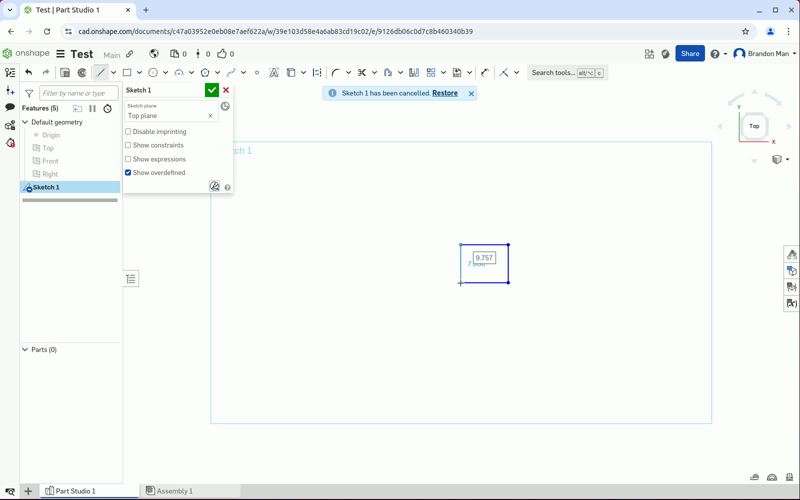
key_up(shift)
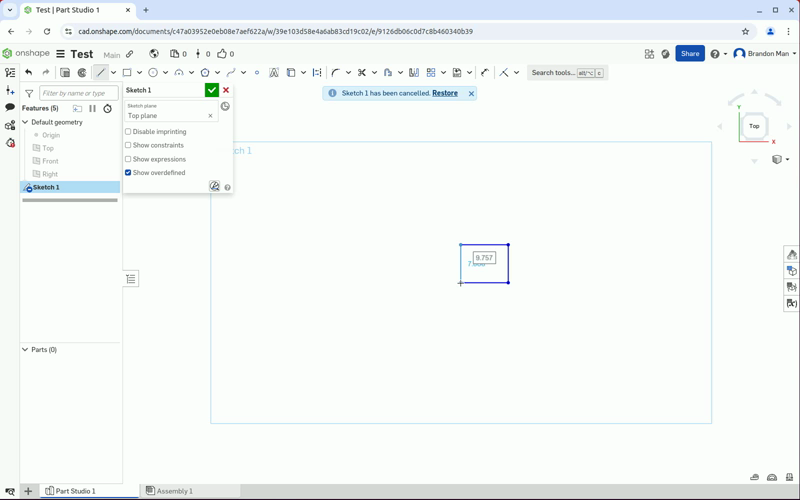
click(460, 282)
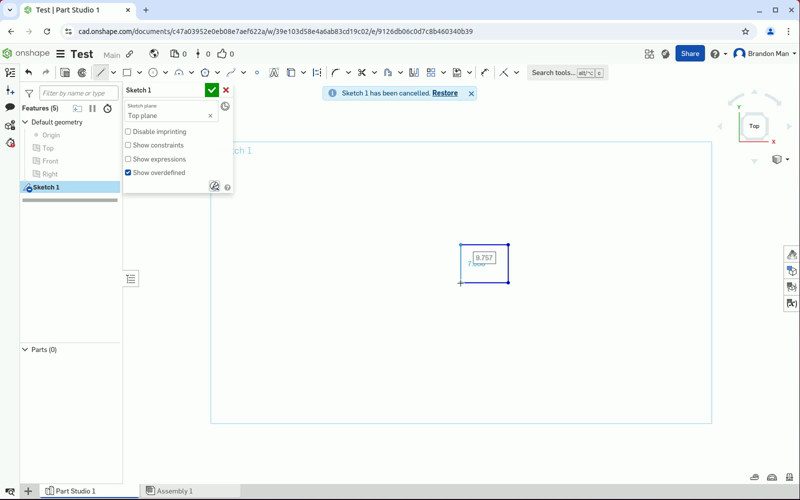
key(esc)
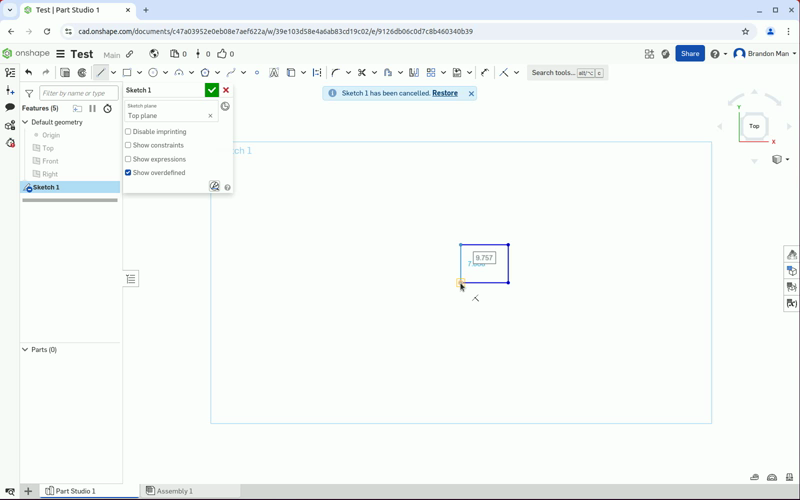
mouse_move(497, 250)
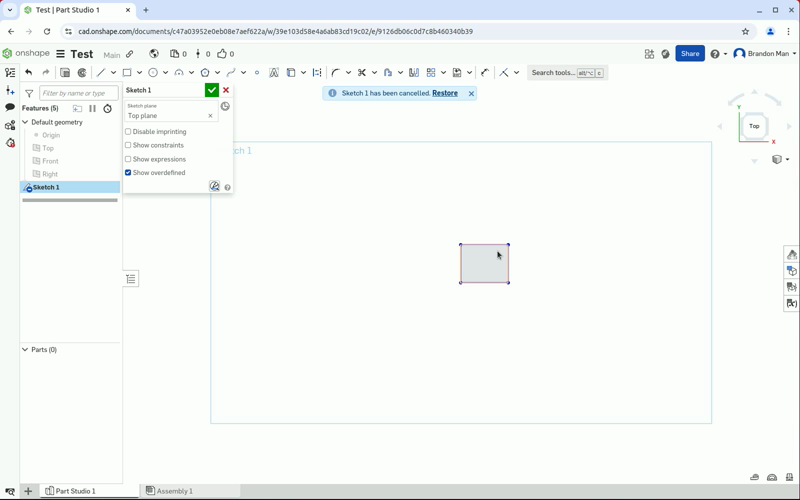
click(497, 250)
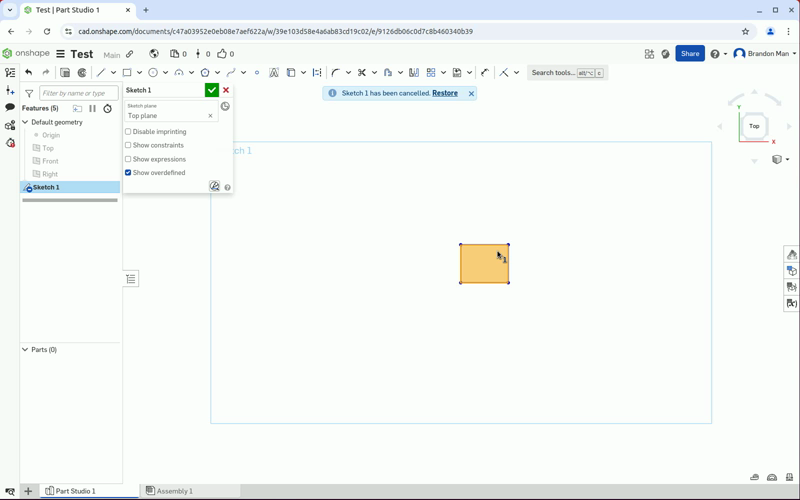
mouse_move(73, 352)
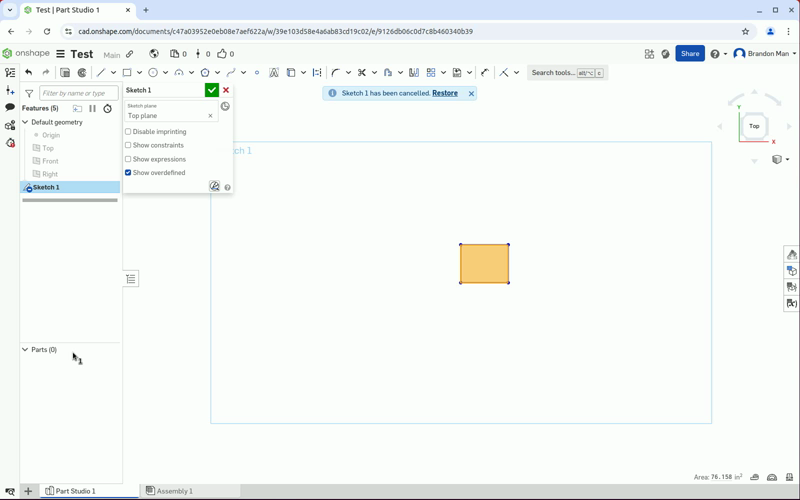
key(shift+y)
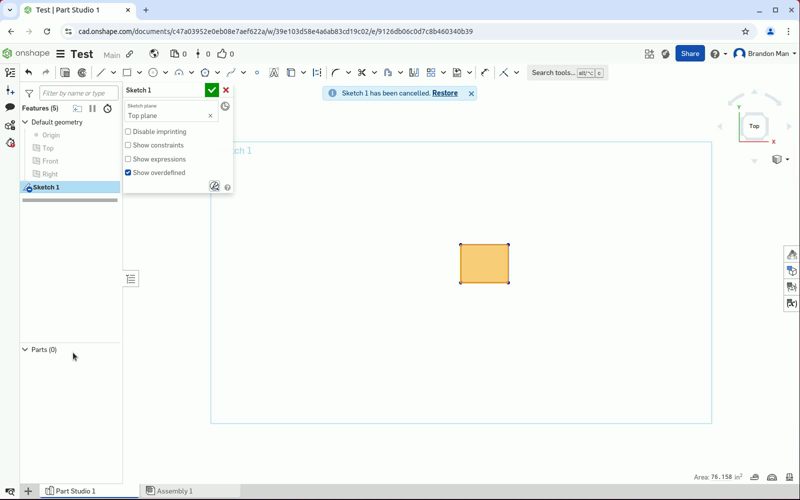
key(shift+e)
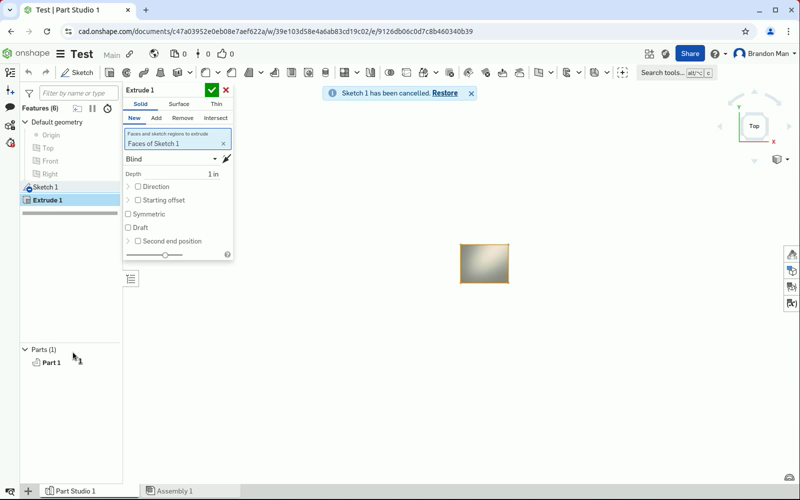
mouse_move(143, 106)
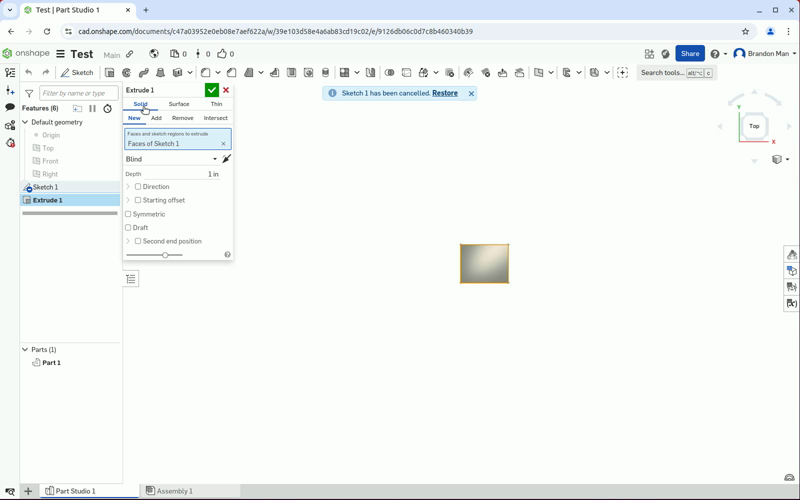
click(143, 106)
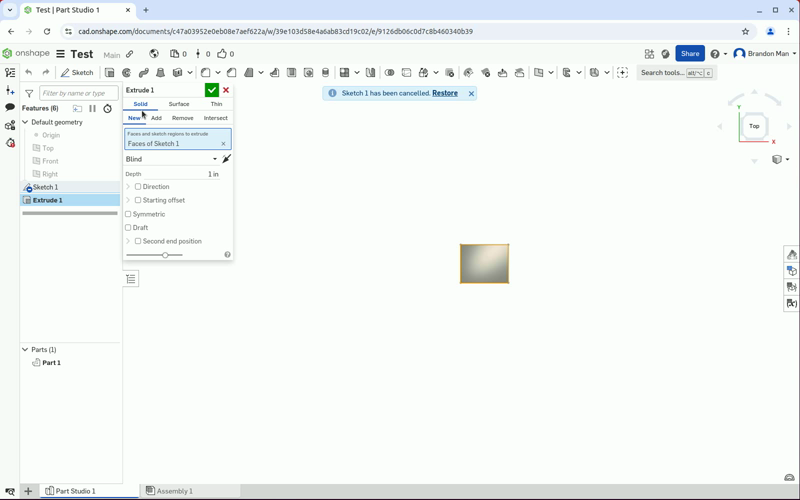
mouse_move(137, 120)
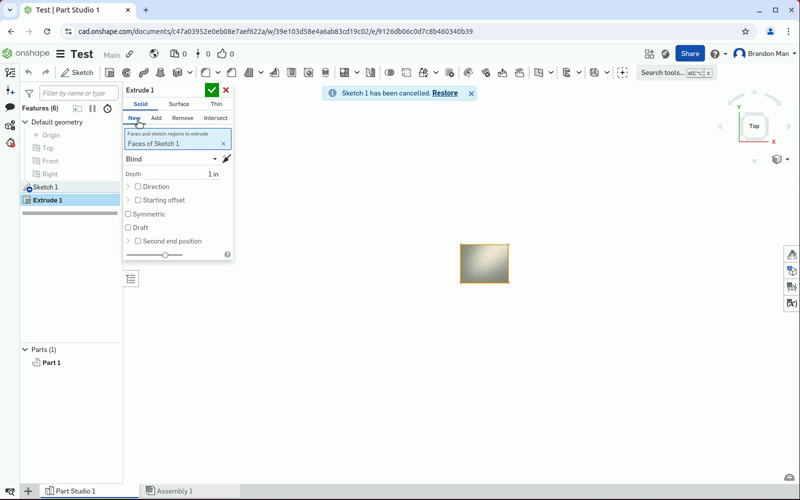
click(137, 120)
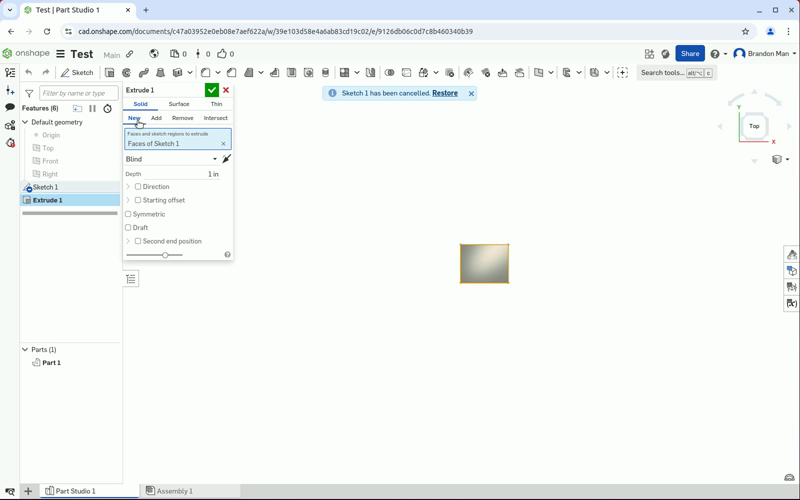
key(tab, 4)
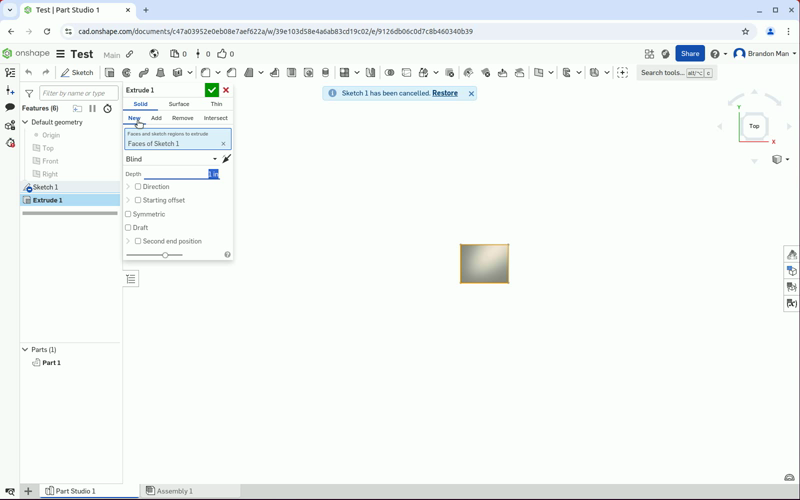
text(0.963)
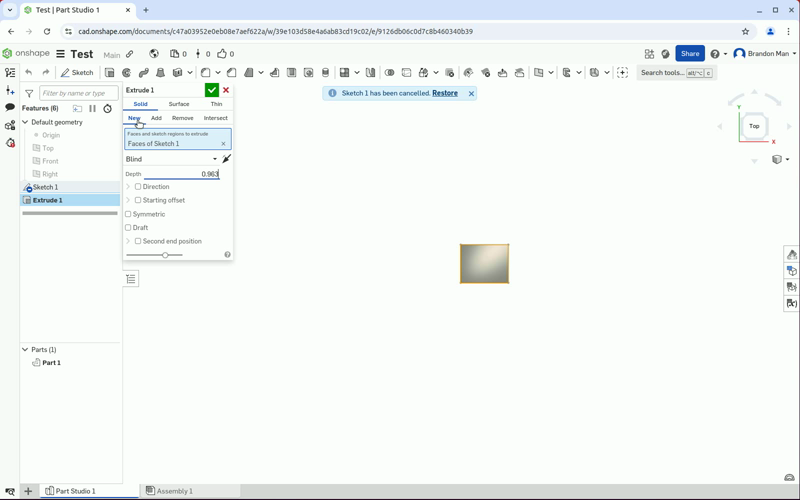
key(enter)
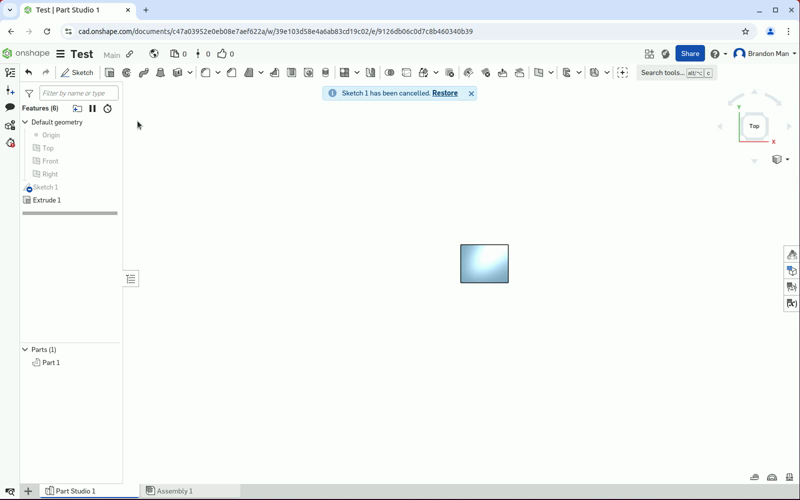
key(shift+h)
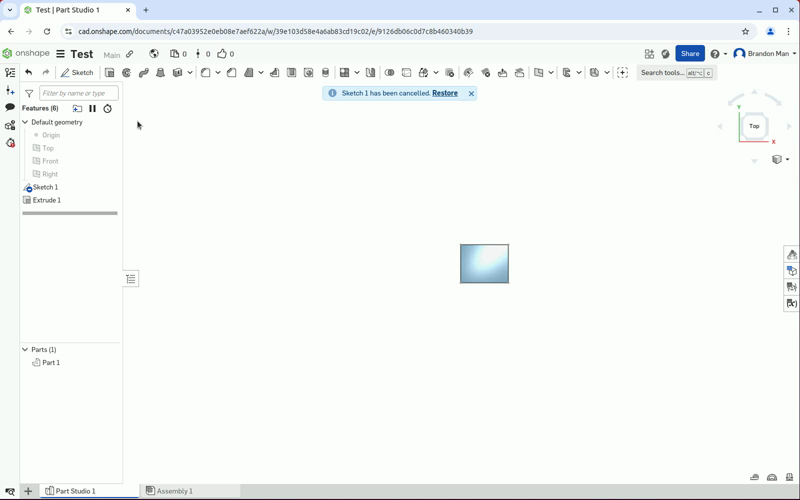
key(shift+h)
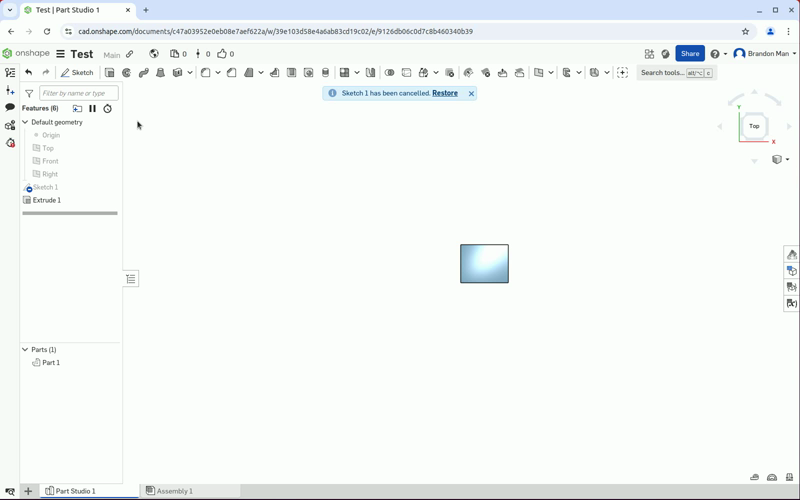
mouse_move(73, 189)
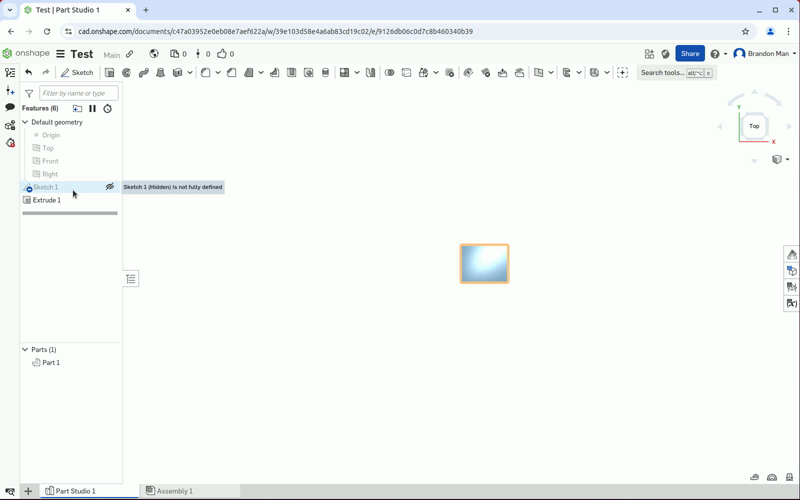
click(73, 189)
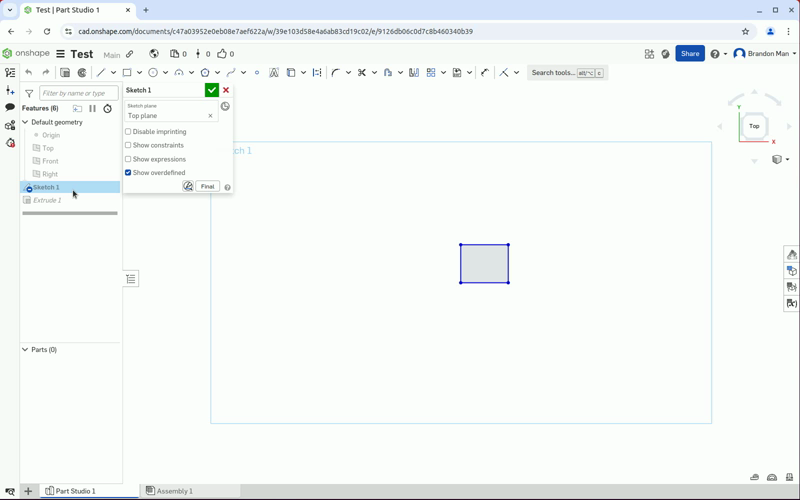
mouse_move(229, 92)
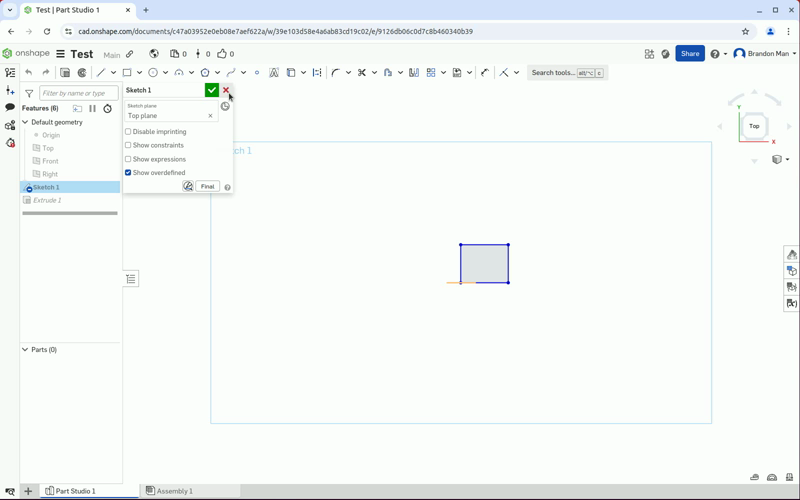
click(229, 92)
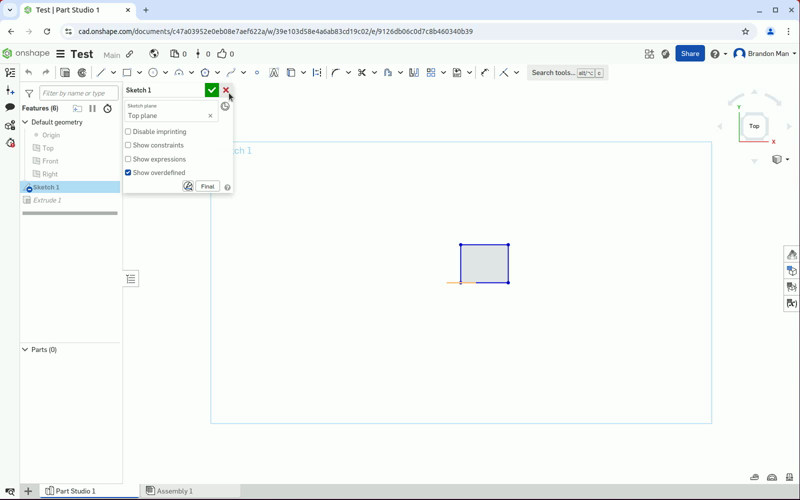
key(shift+s)
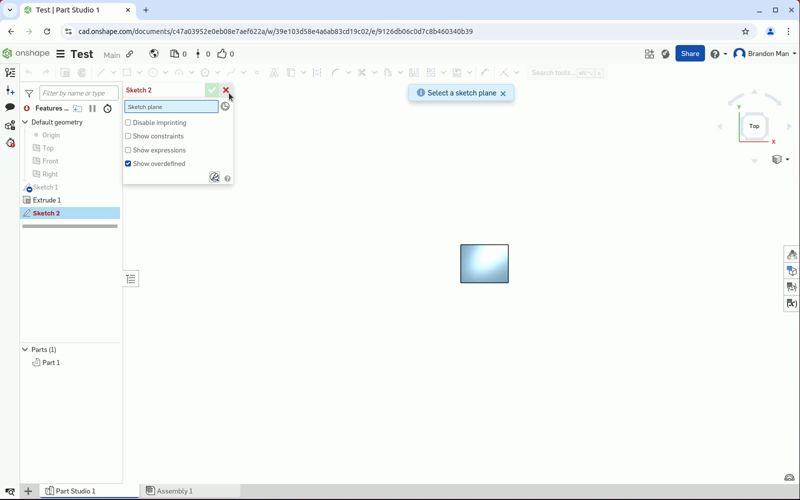
mouse_move(73, 150)
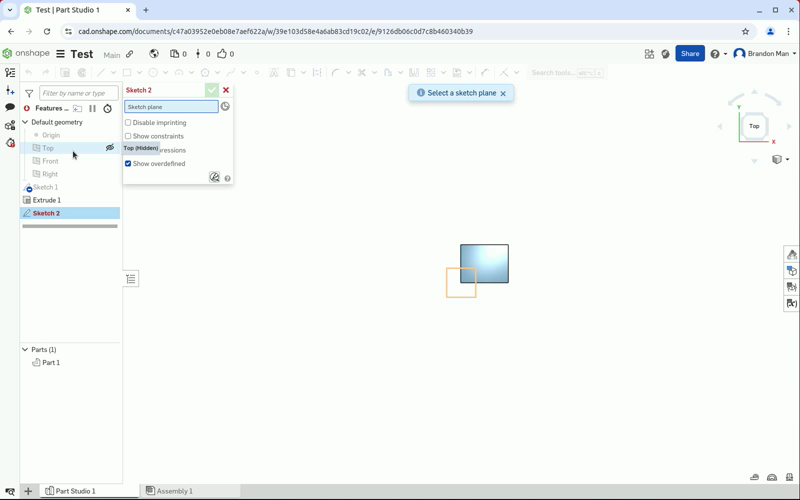
click(73, 150)
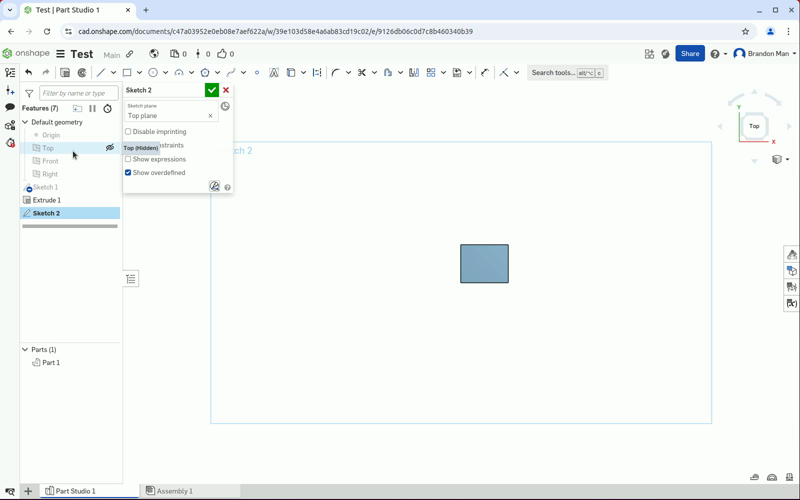
mouse_move(73, 352)
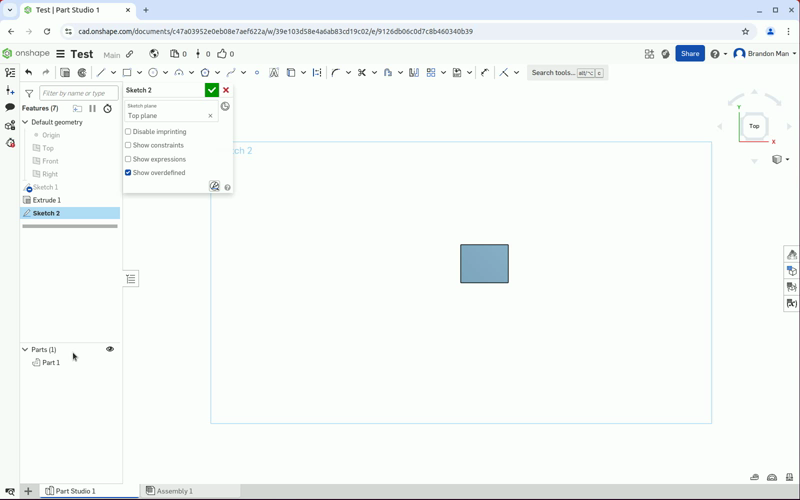
key(y)
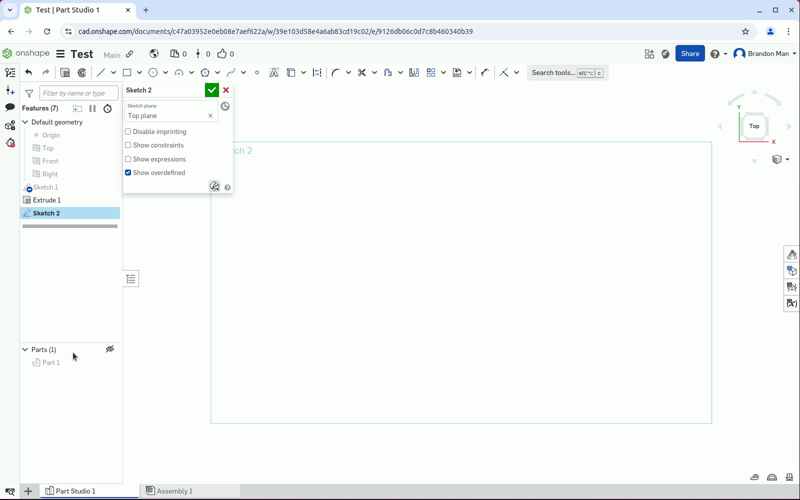
key(l)
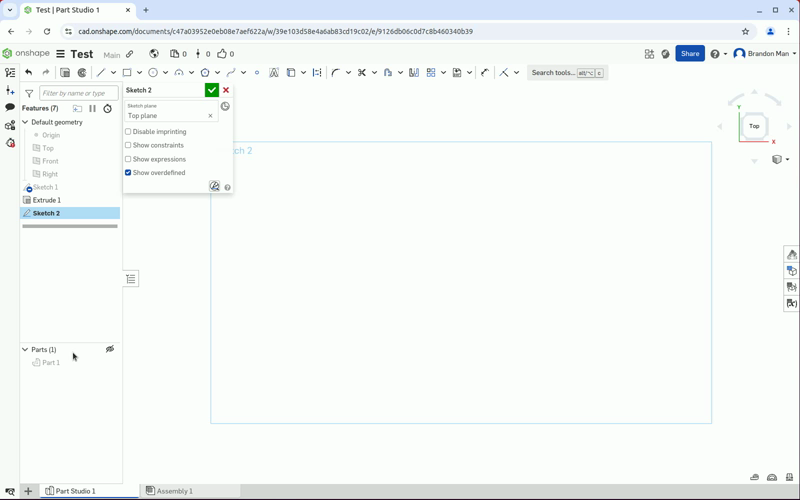
key_down(shift)
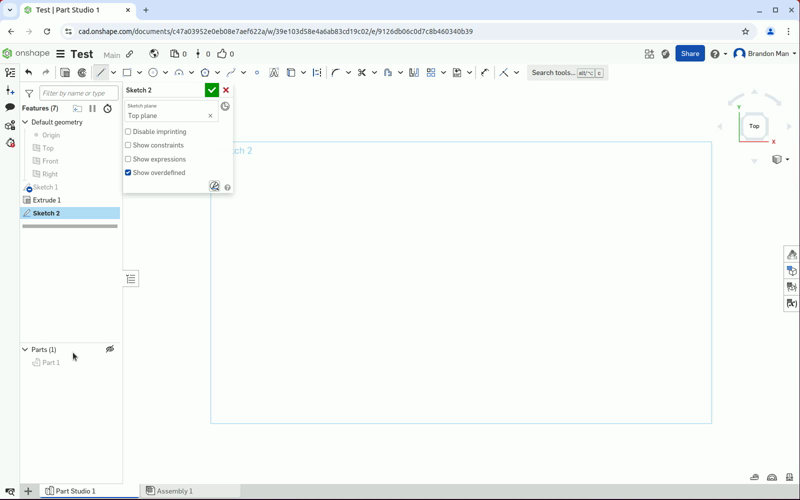
mouse_move(460, 245)
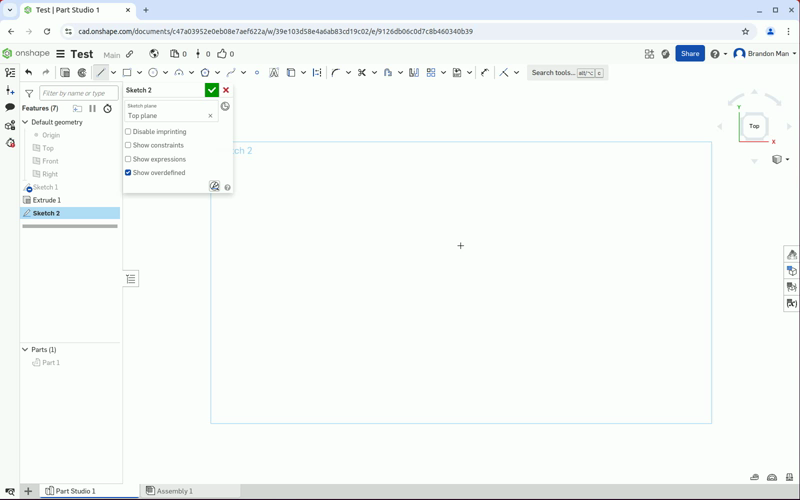
click(460, 245)
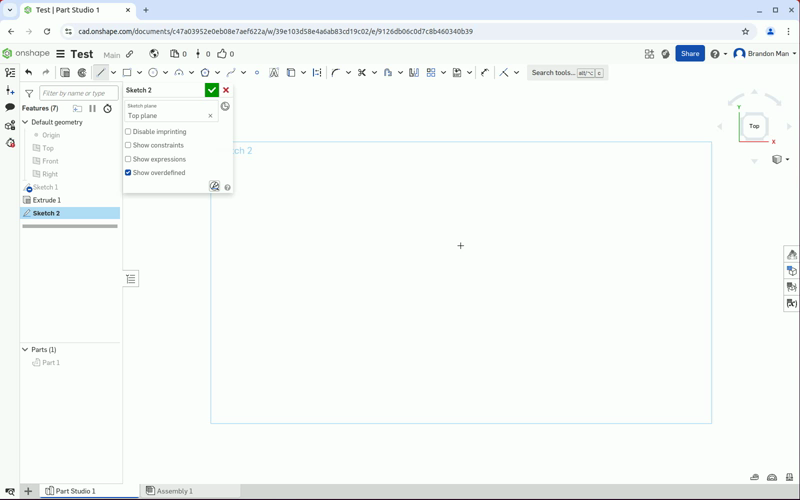
key_up(shift)
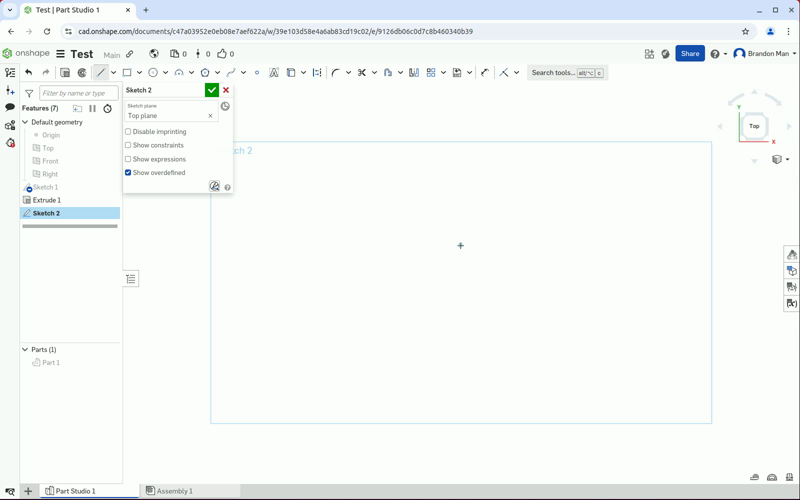
key_down(shift)
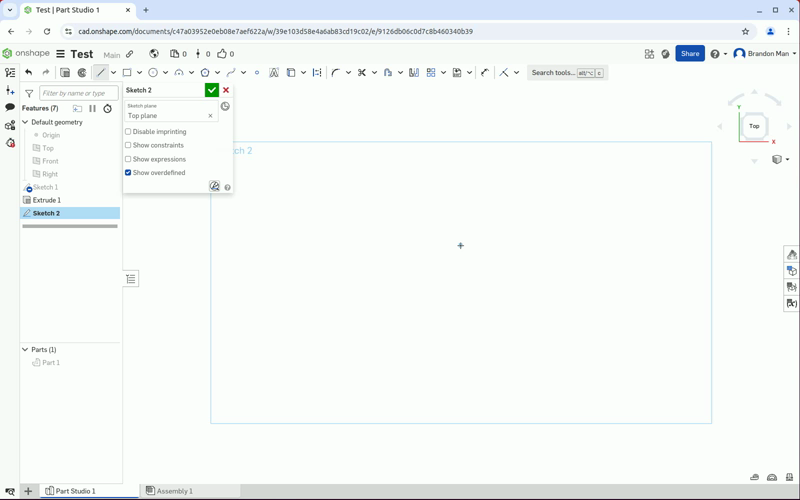
mouse_move(490, 245)
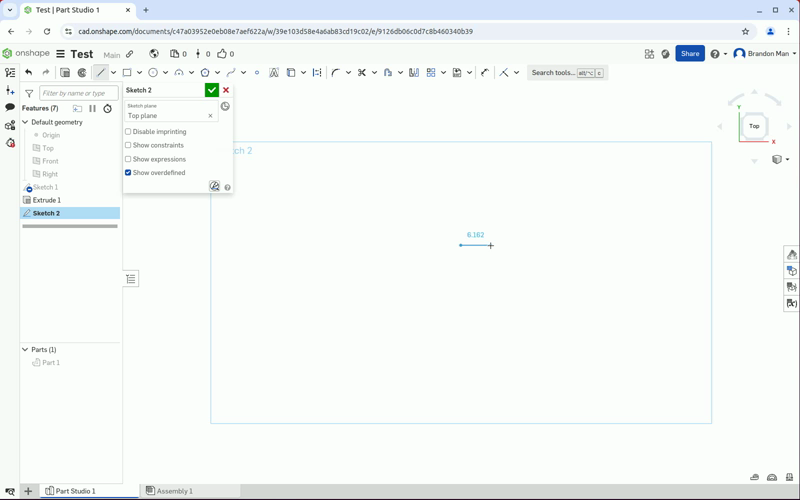
mouse_move(508, 245)
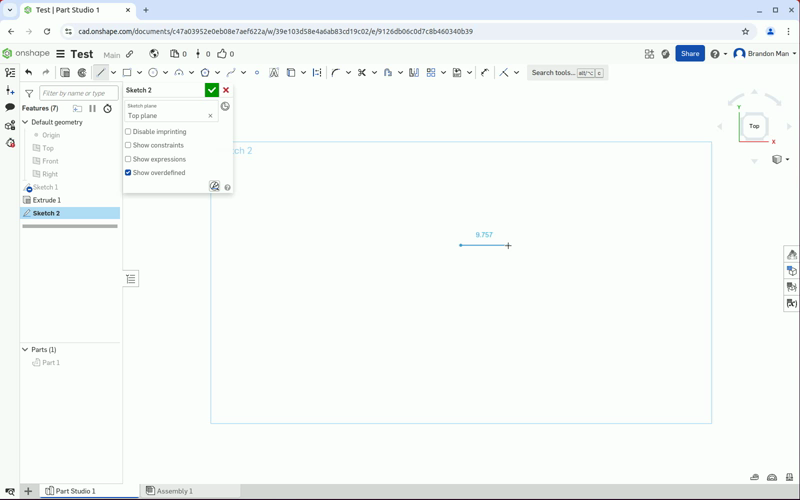
click(508, 245)
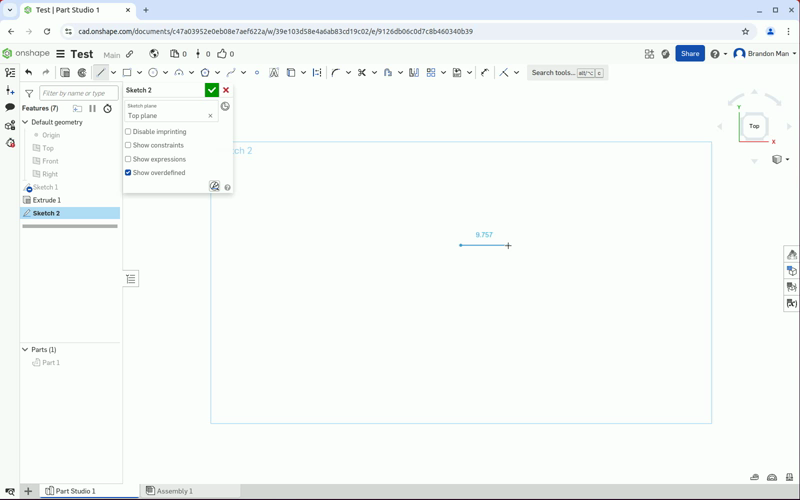
key_up(shift)
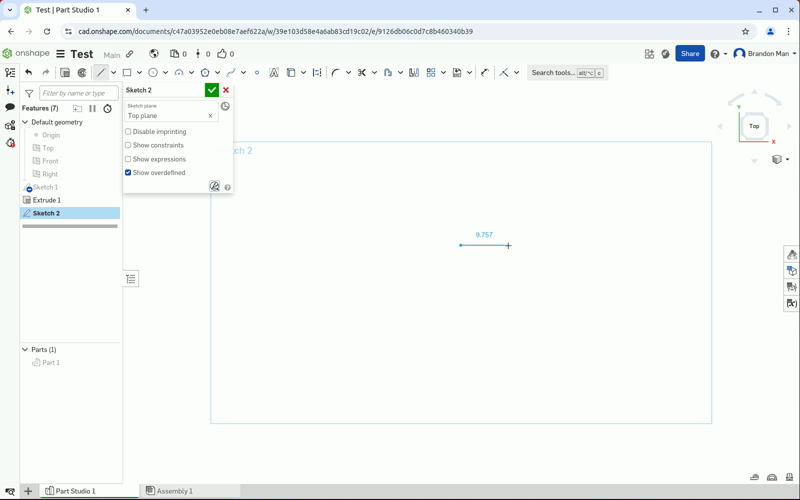
key_down(shift)
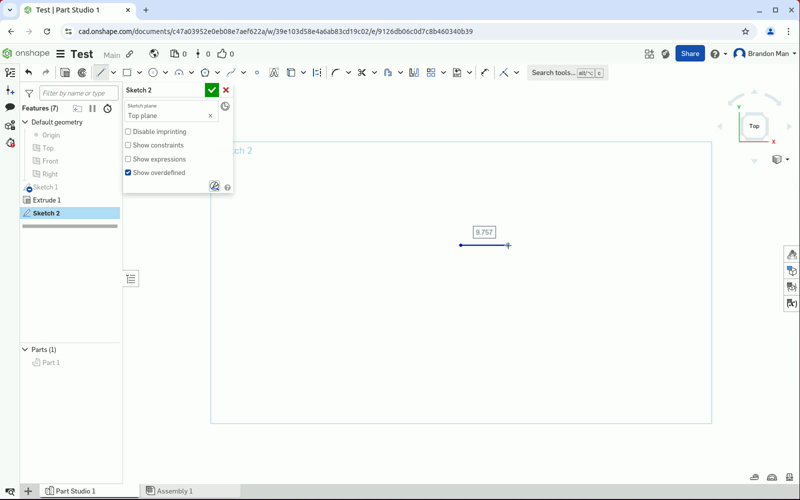
mouse_move(538, 245)
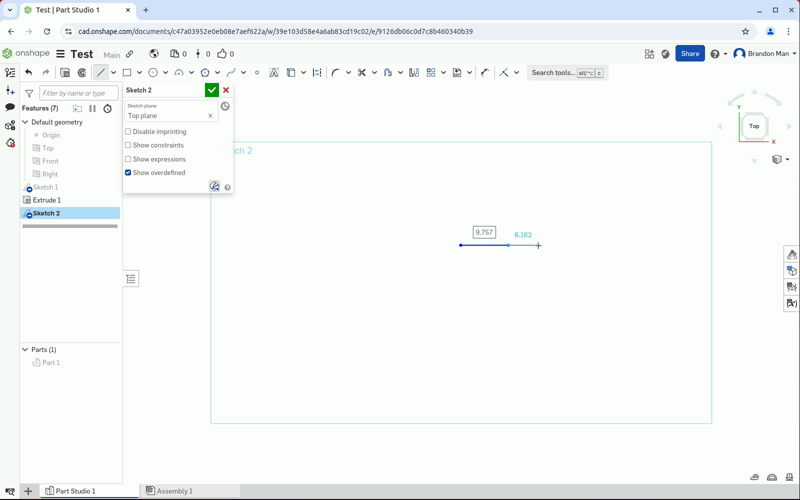
mouse_move(508, 207)
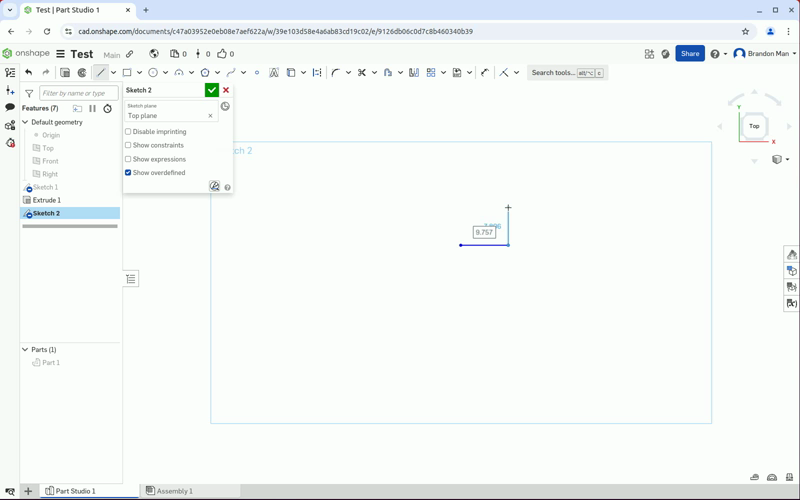
click(508, 207)
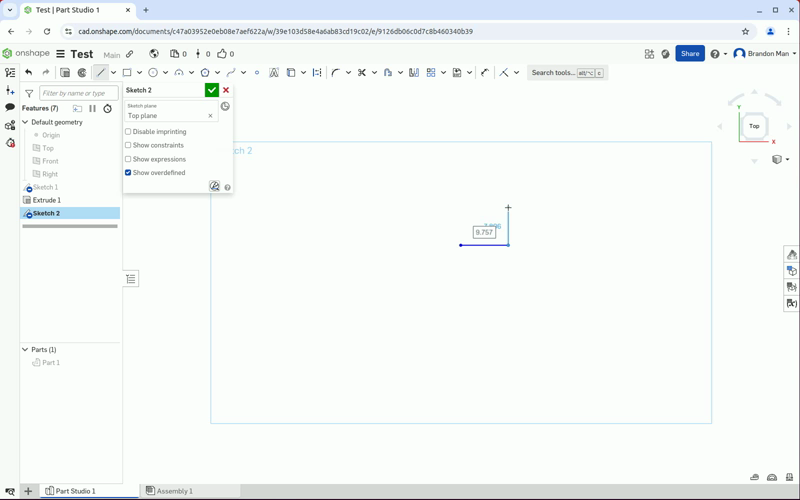
key_up(shift)
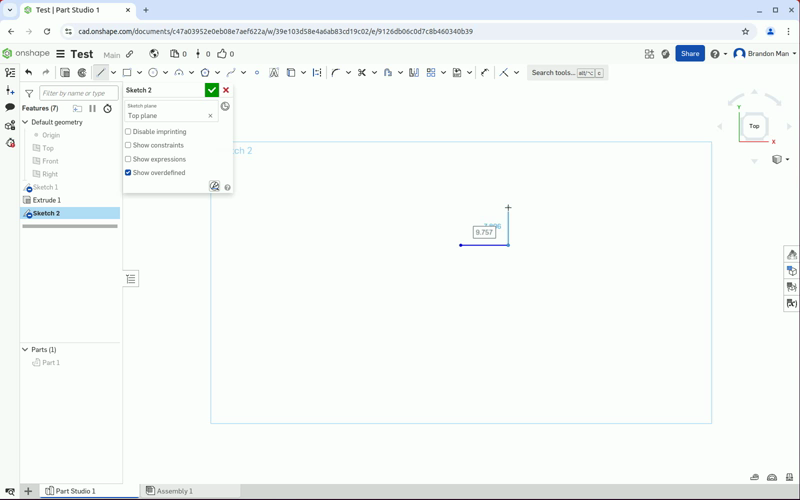
key_down(shift)
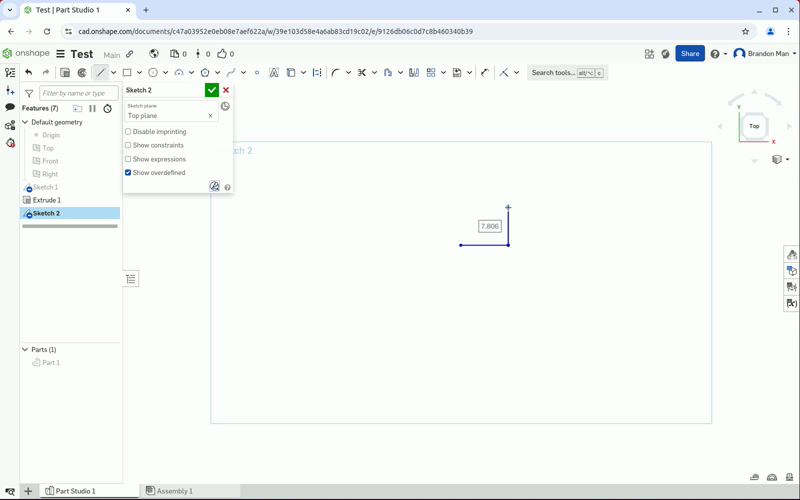
mouse_move(538, 207)
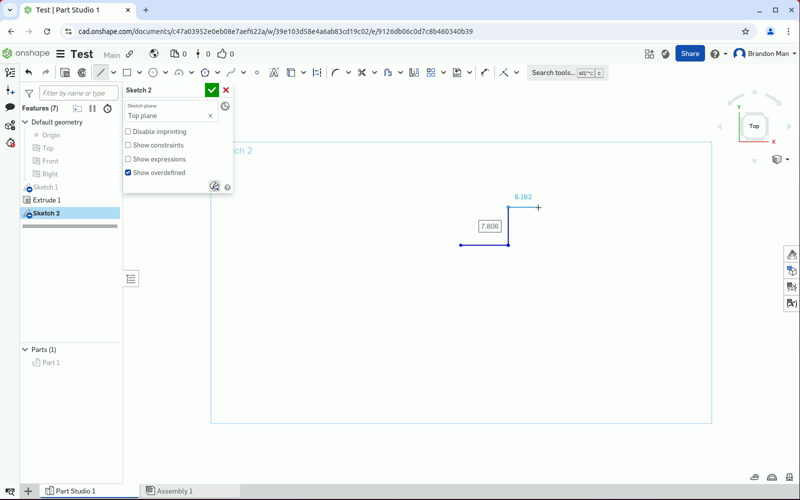
mouse_move(460, 207)
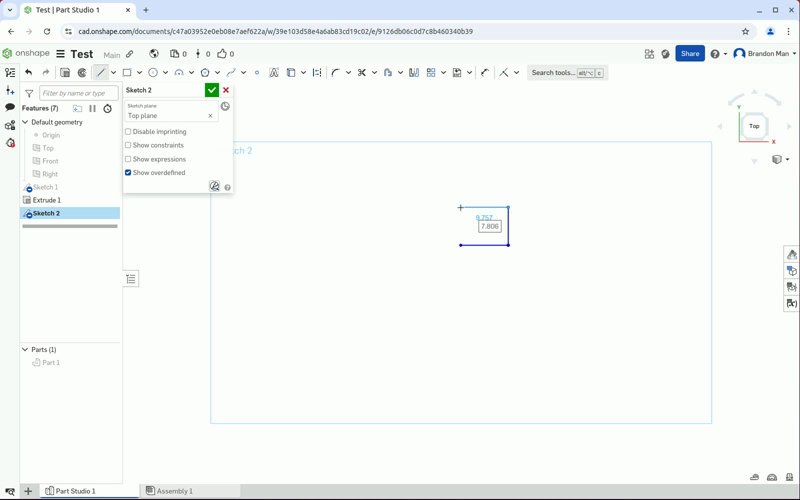
click(460, 207)
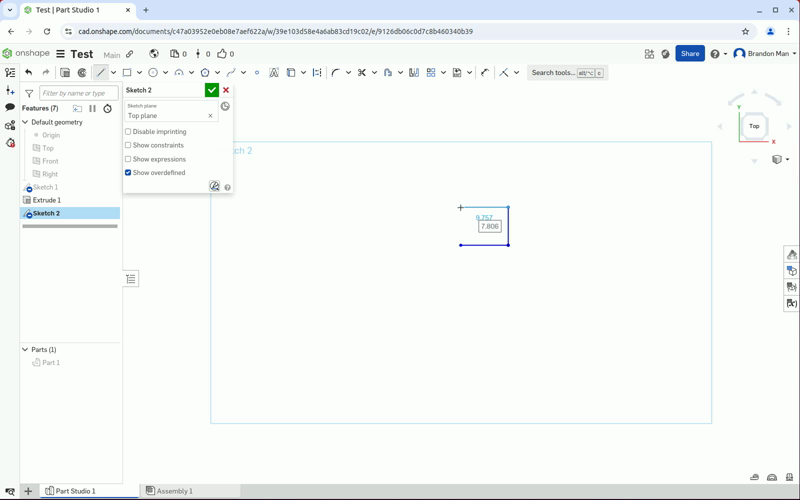
key_up(shift)
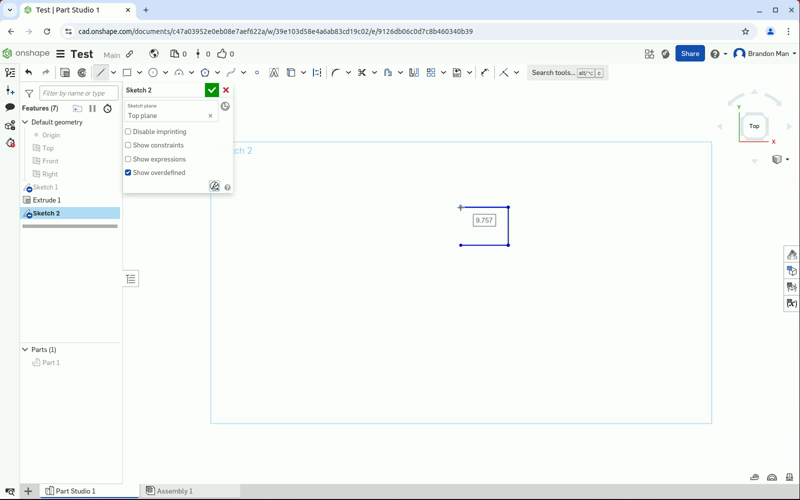
mouse_move(490, 207)
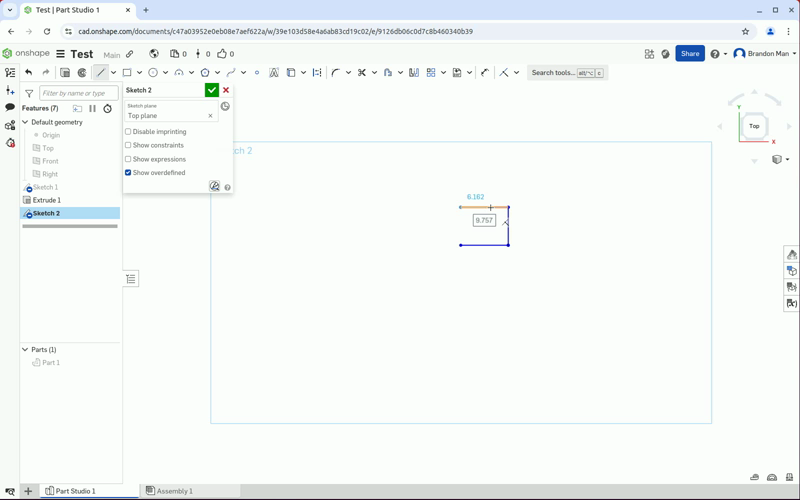
key_down(shift)
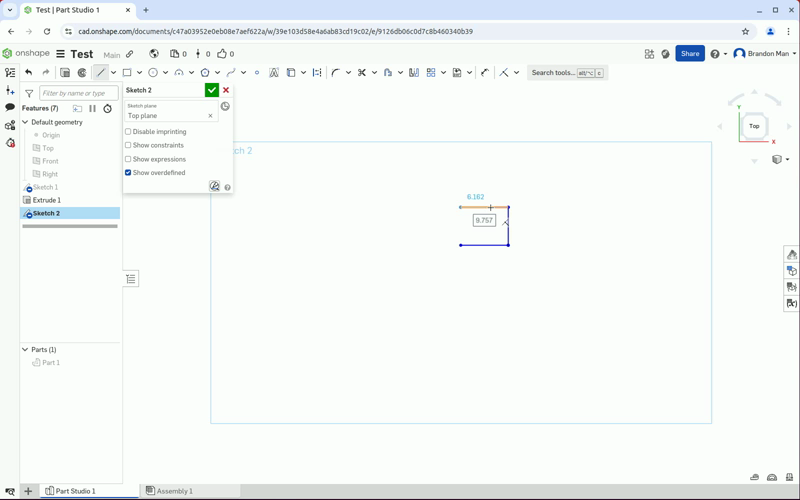
mouse_move(460, 245)
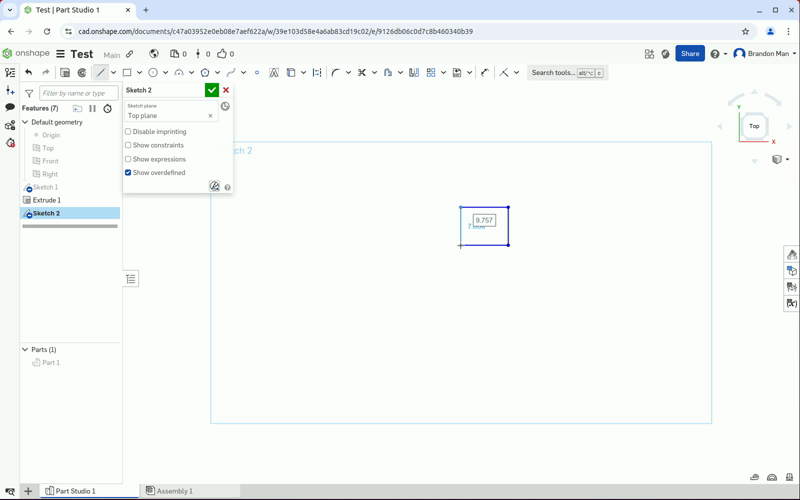
key_up(shift)
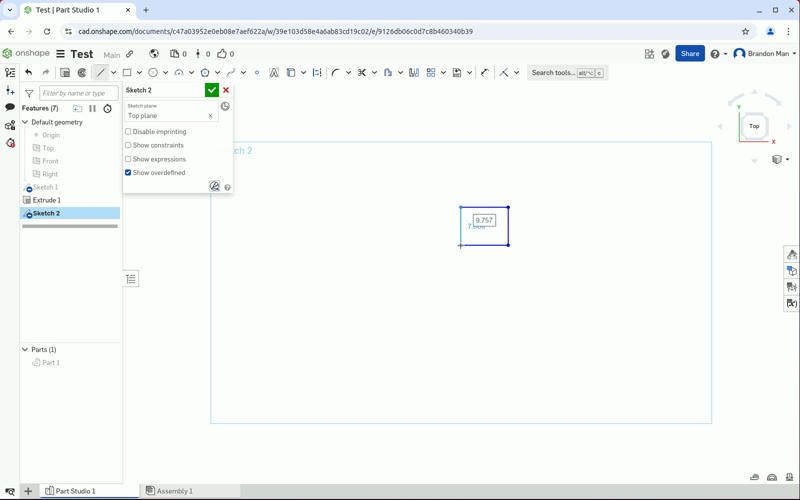
click(460, 245)
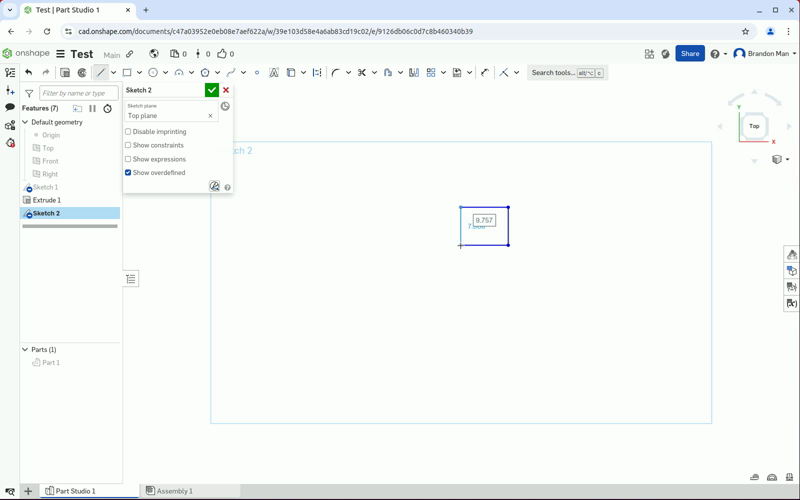
key(esc)
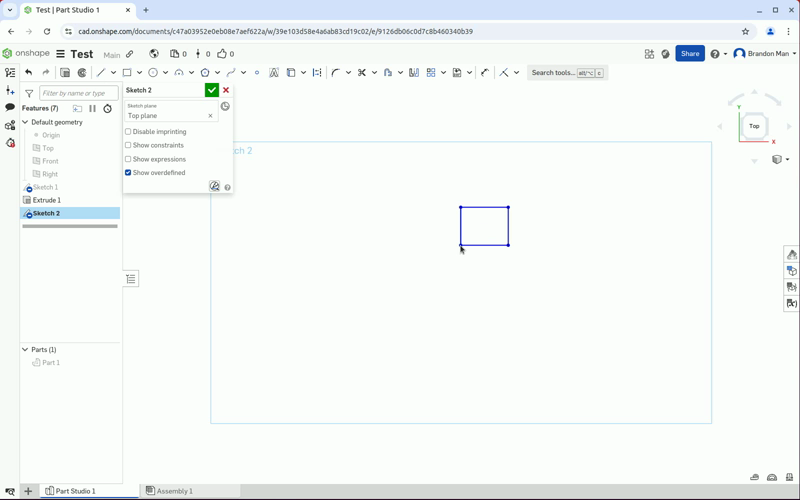
mouse_move(474, 242)
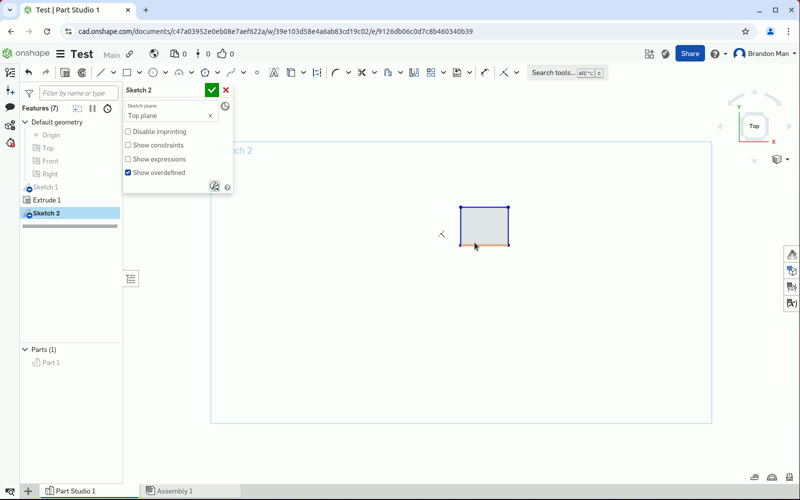
click(474, 242)
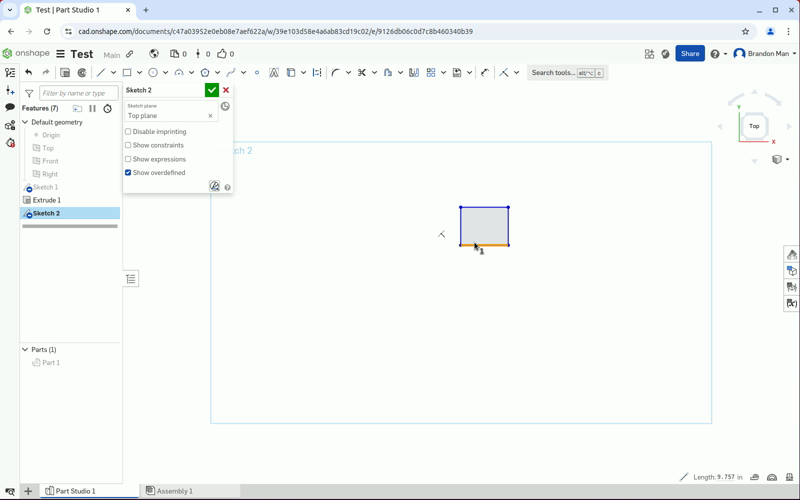
mouse_move(73, 352)
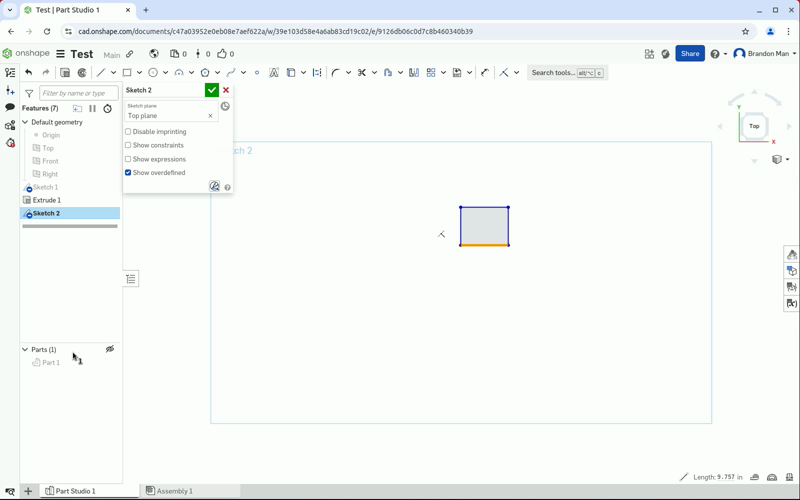
key(shift+y)
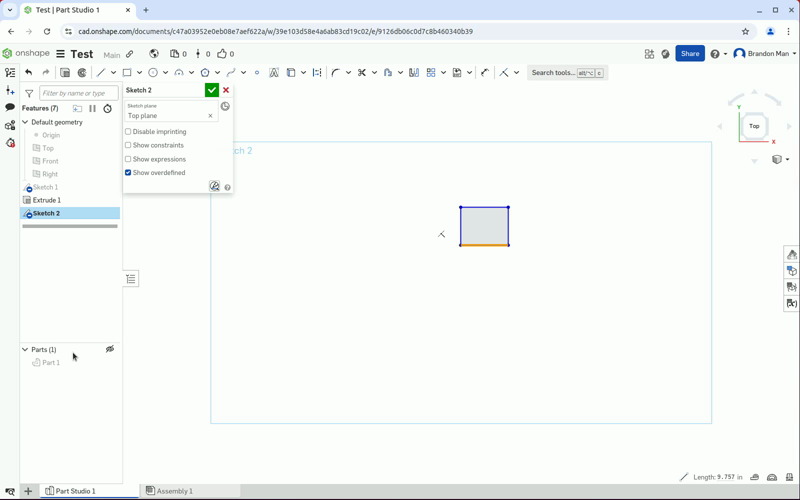
key(shift+e)
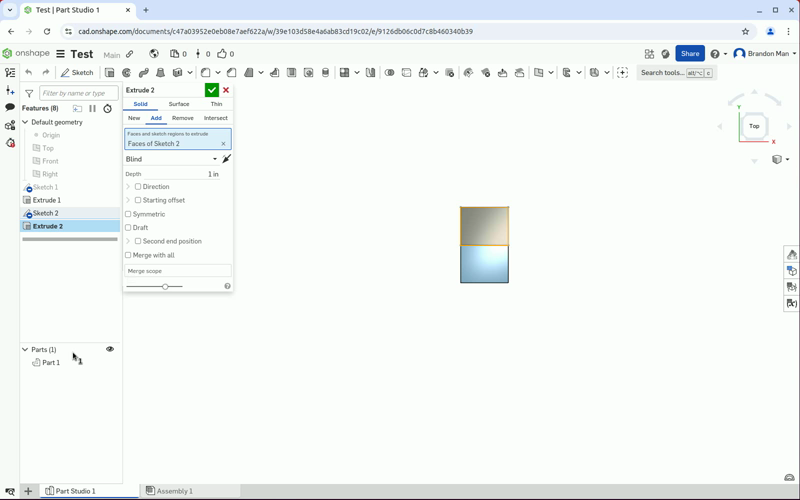
mouse_move(143, 106)
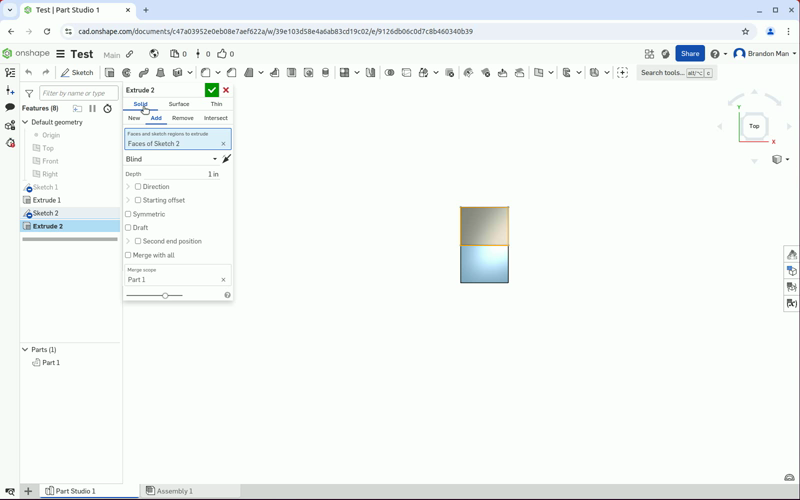
click(143, 106)
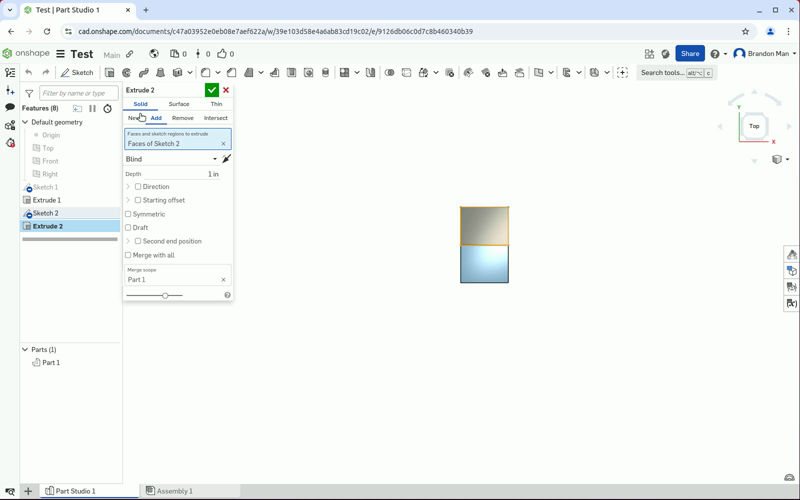
mouse_move(137, 120)
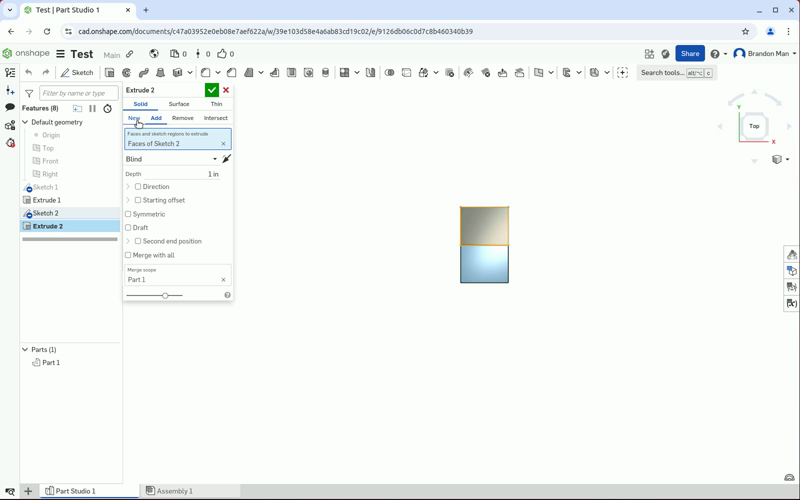
click(137, 120)
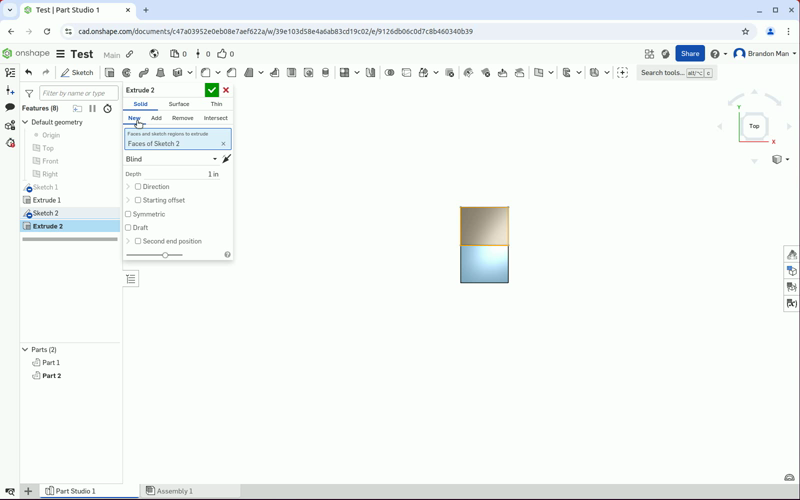
key(tab, 4)
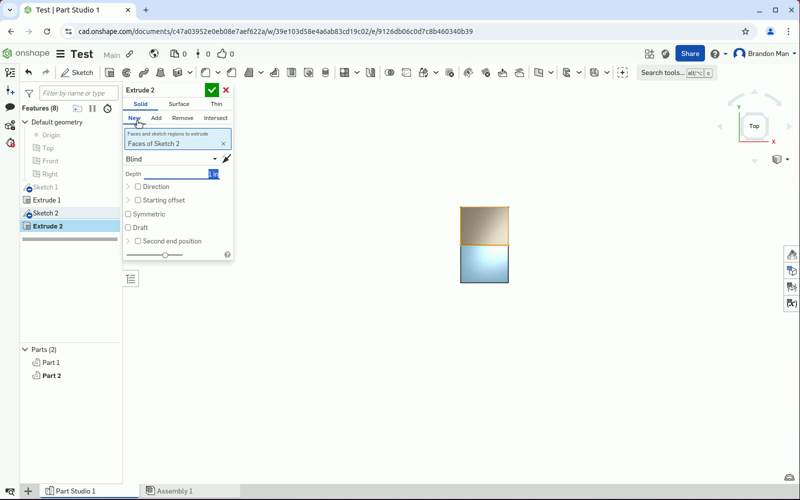
text(1.926)
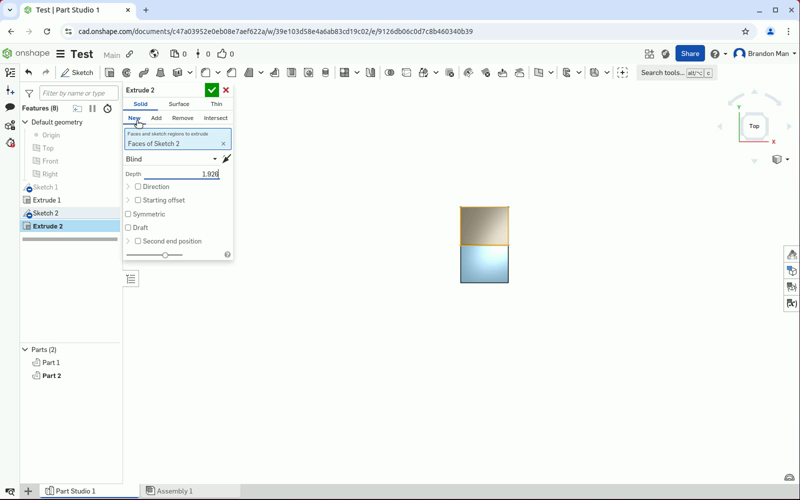
key(enter)
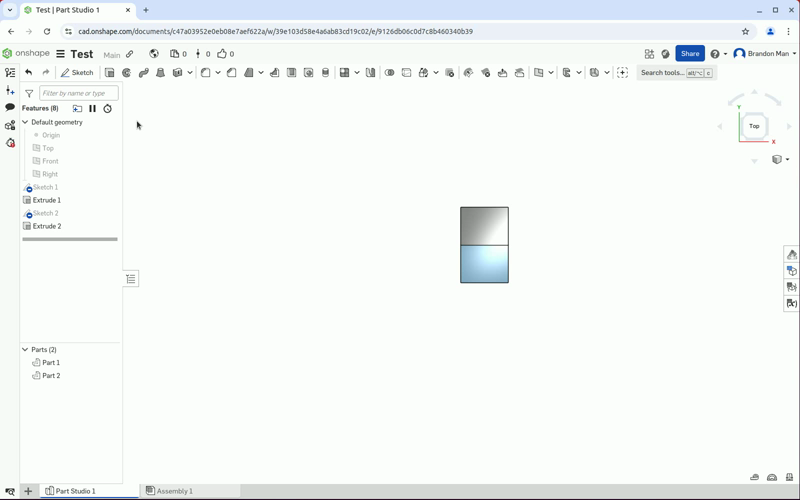
key(shift+h)
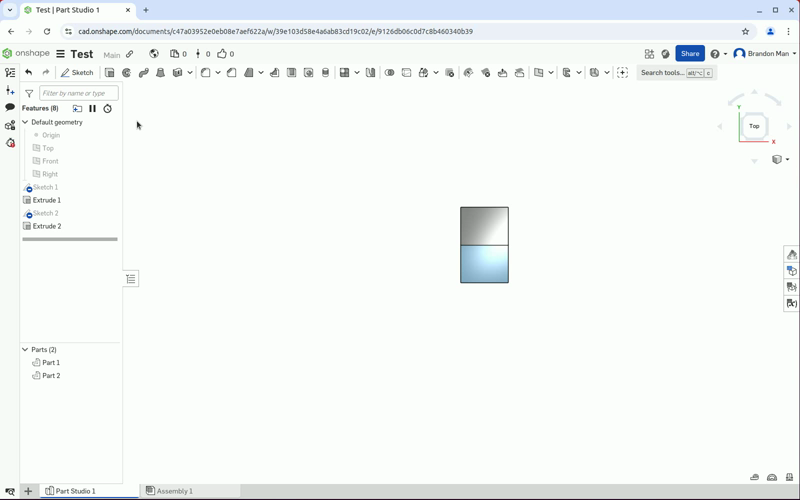
key(shift+h)
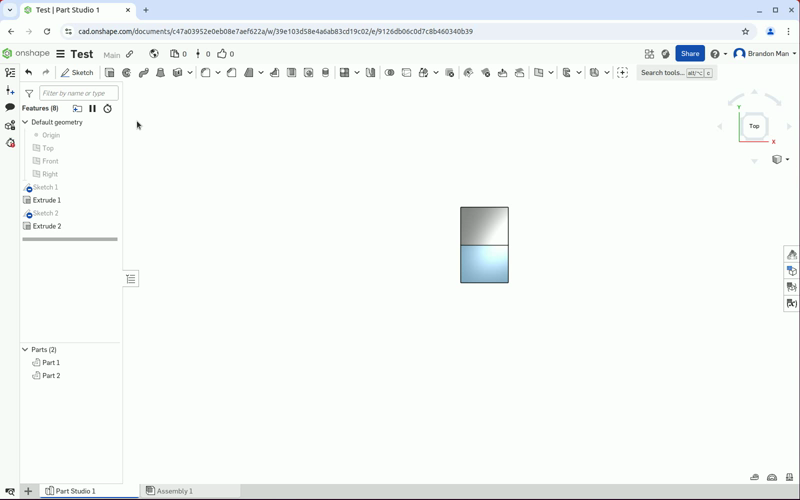
mouse_move(73, 189)
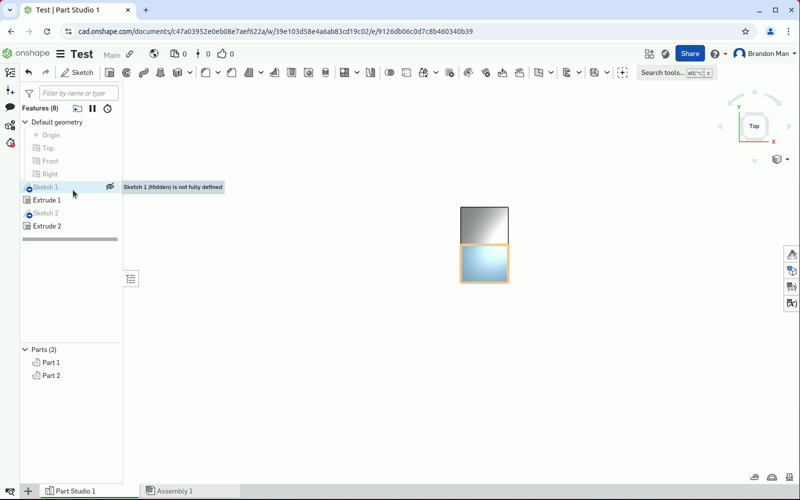
click(73, 189)
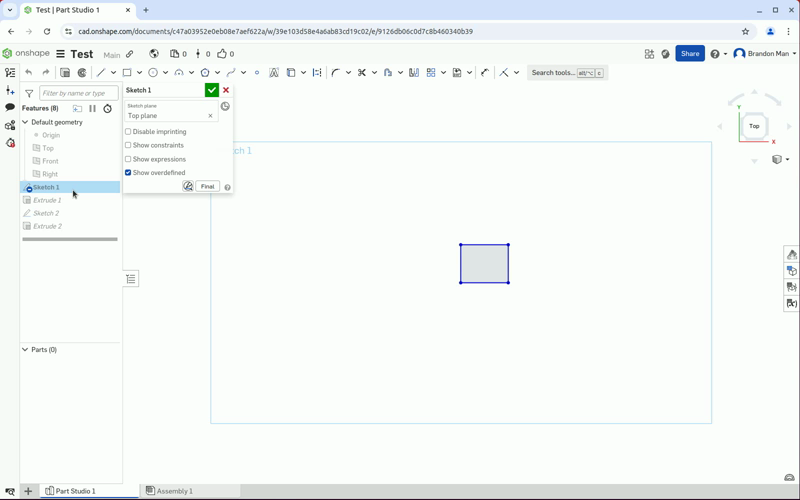
mouse_move(229, 92)
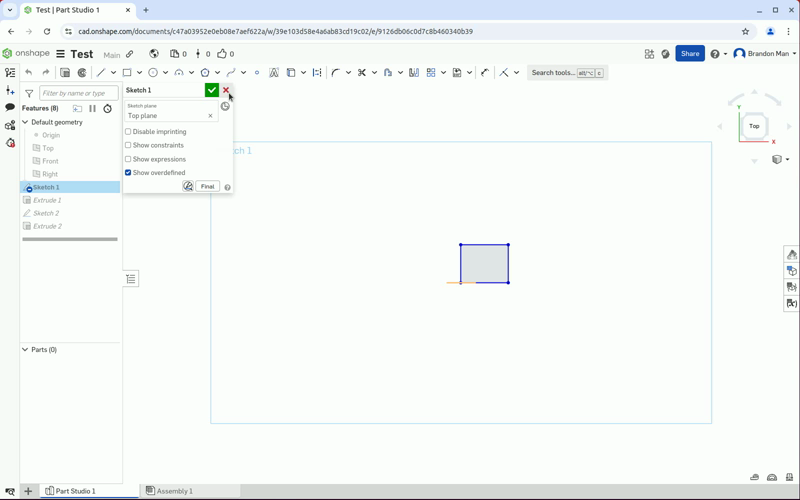
click(229, 92)
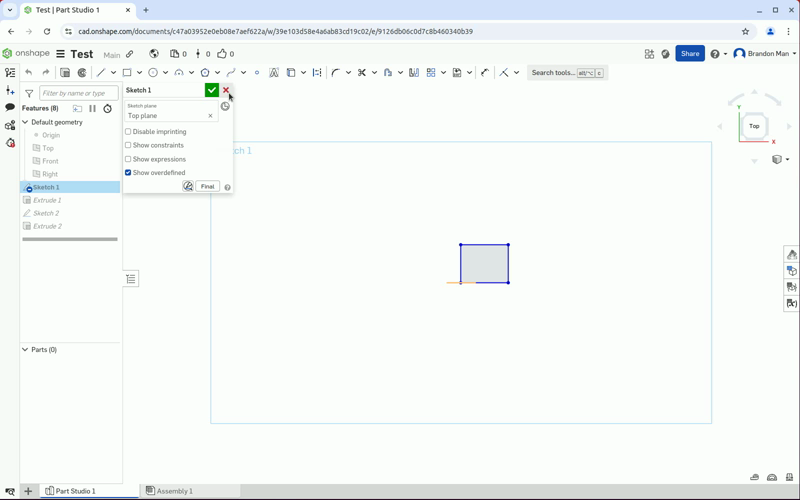
key(shift+s)
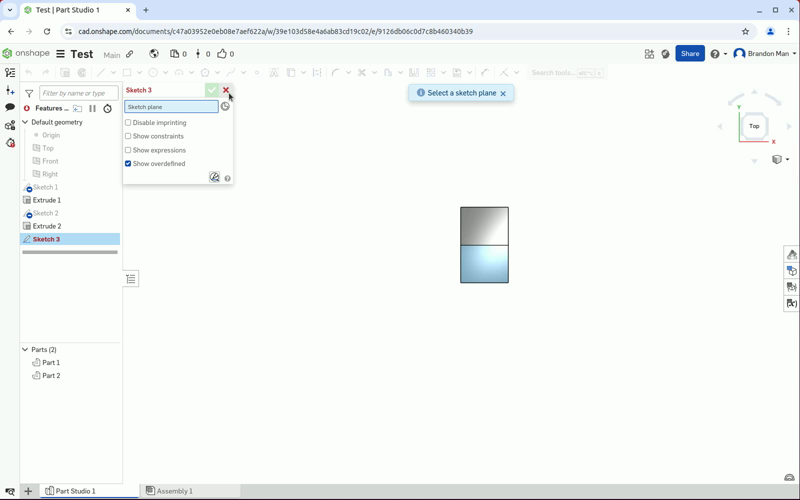
mouse_move(73, 150)
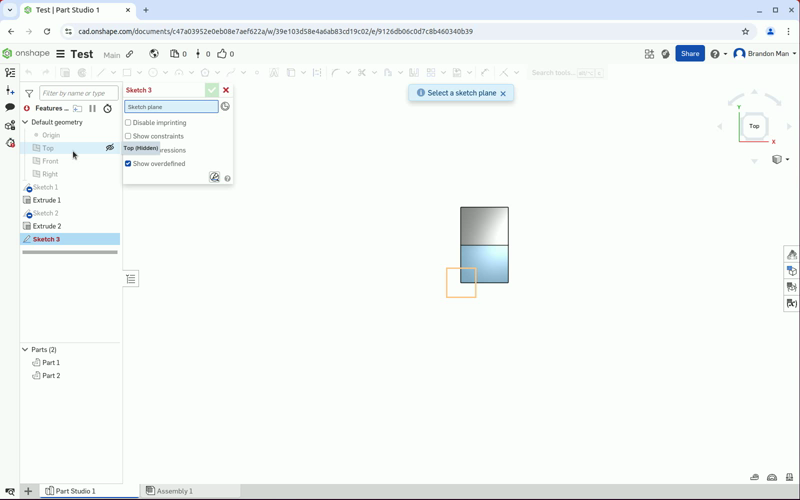
click(73, 150)
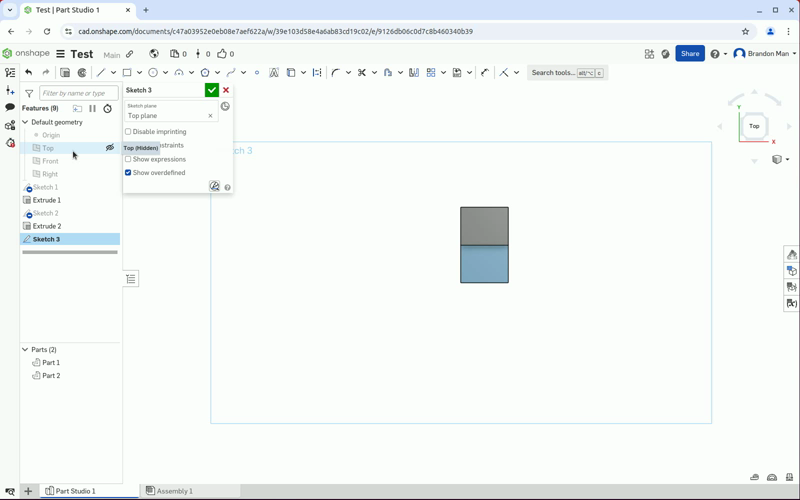
mouse_move(73, 352)
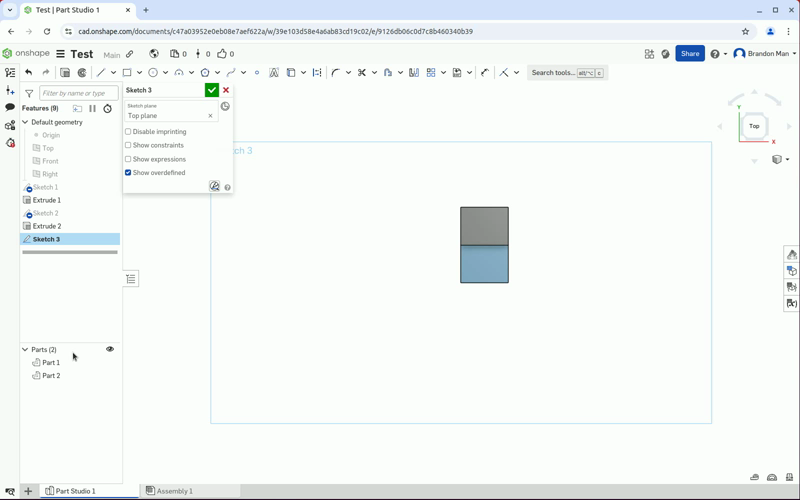
key(y)
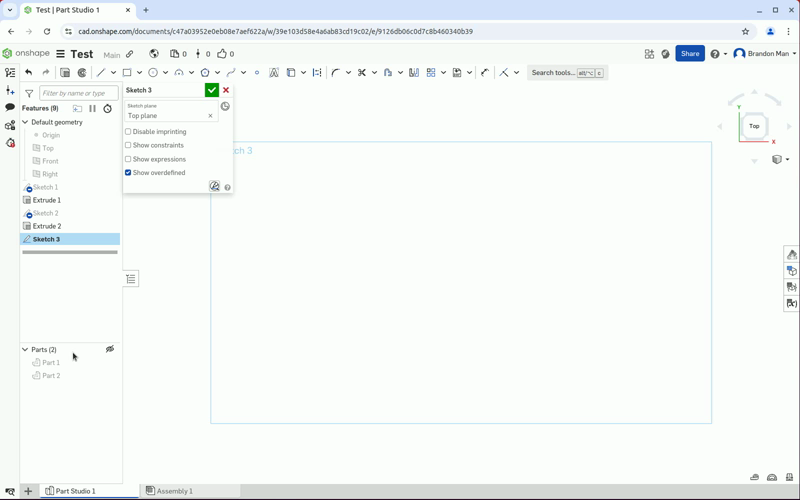
key(l)
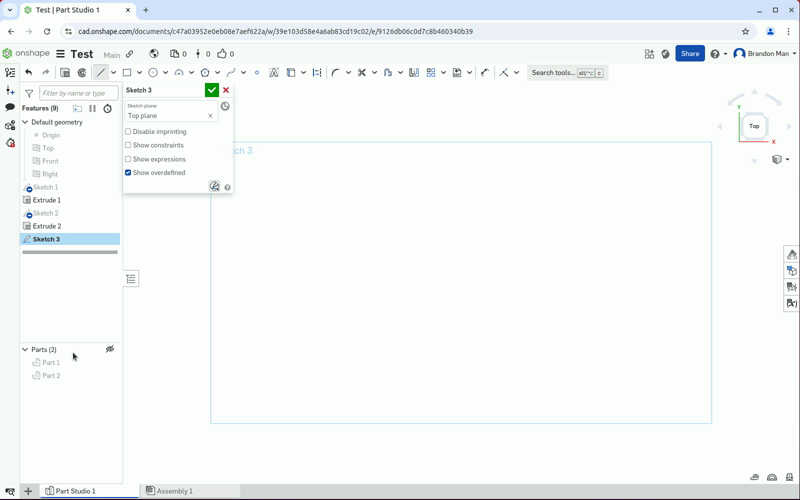
key_down(shift)
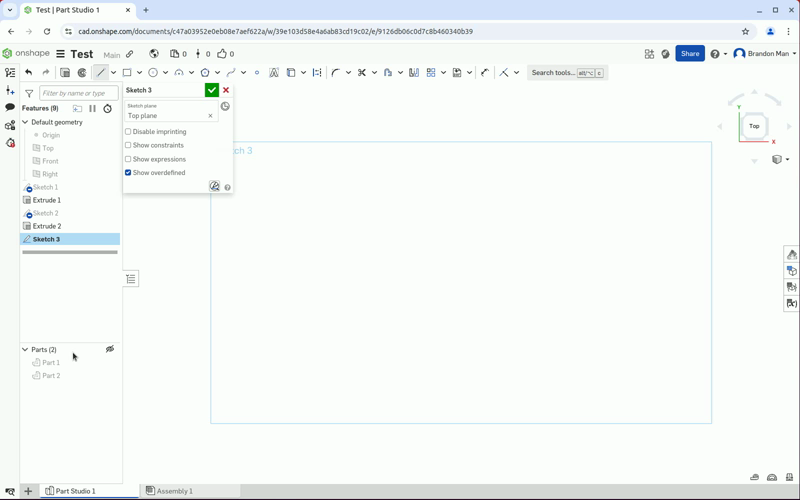
mouse_move(460, 207)
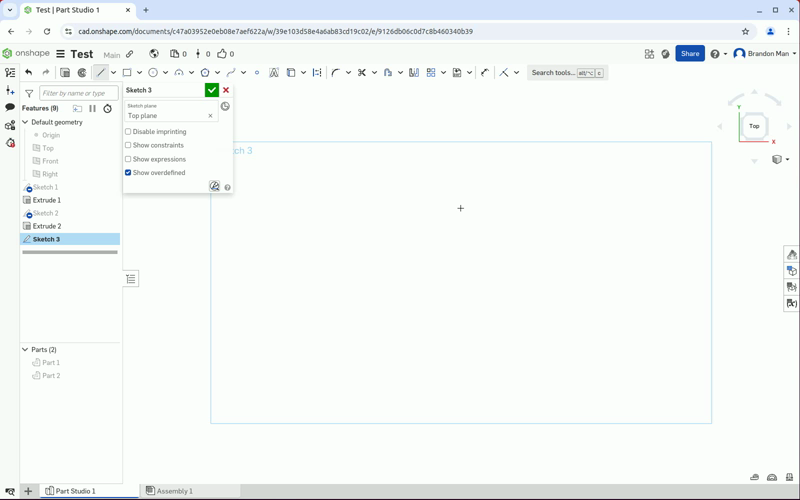
click(460, 207)
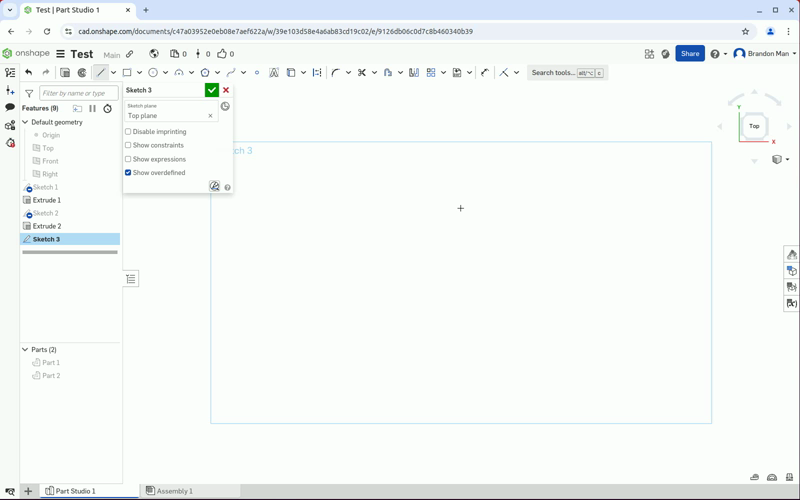
key_up(shift)
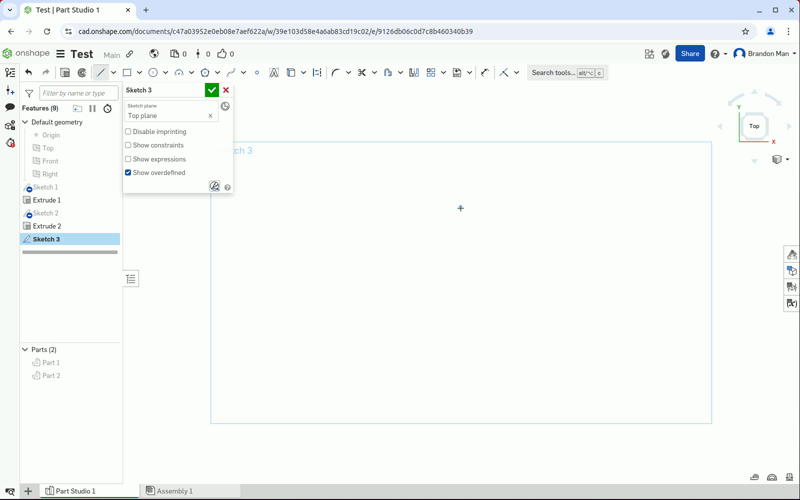
key_down(shift)
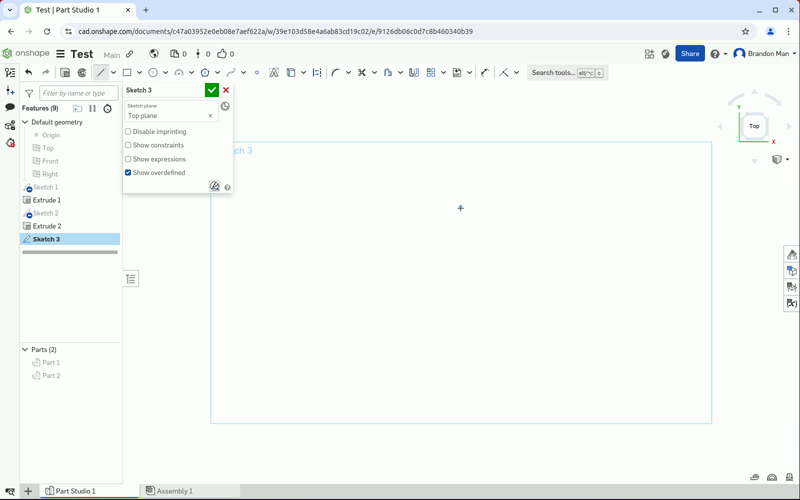
mouse_move(490, 207)
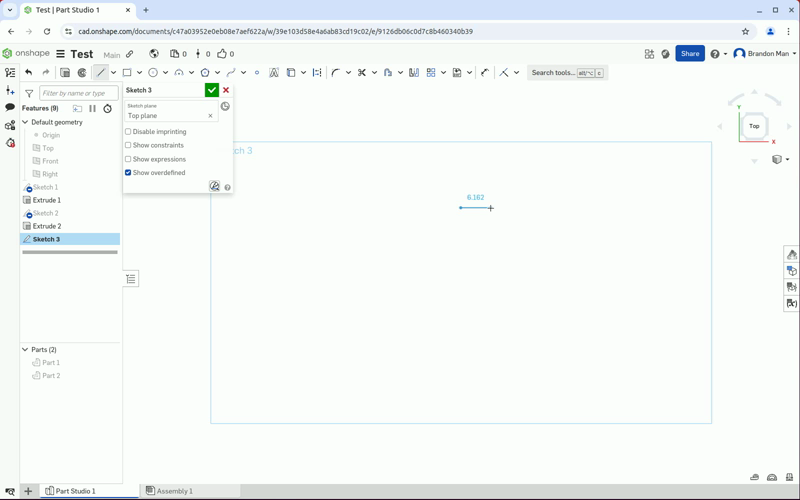
mouse_move(508, 207)
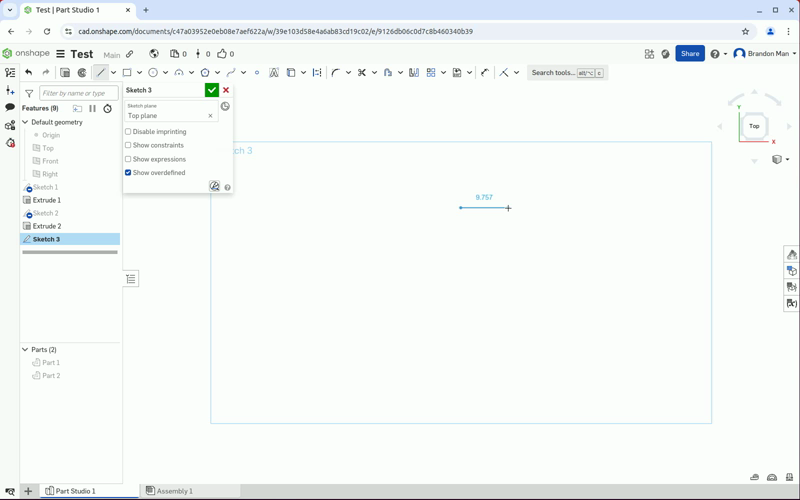
click(508, 207)
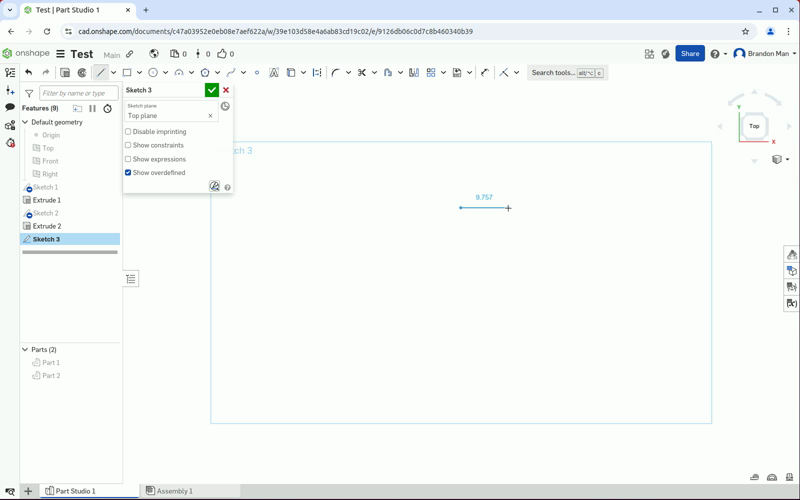
key_up(shift)
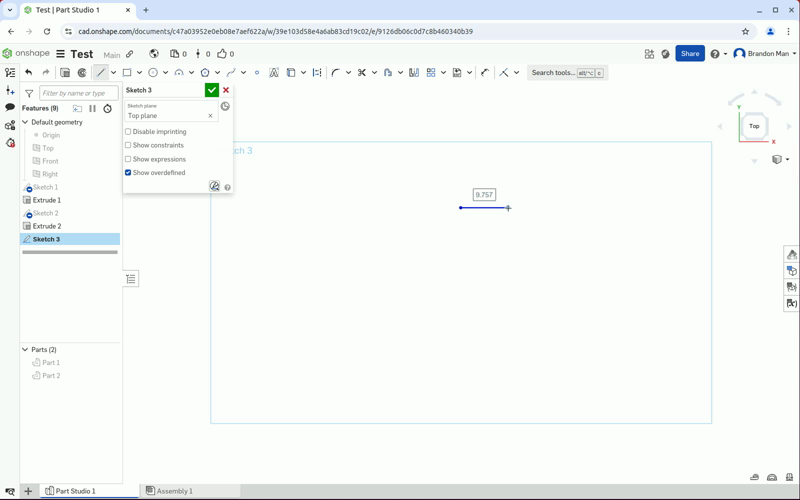
key_down(shift)
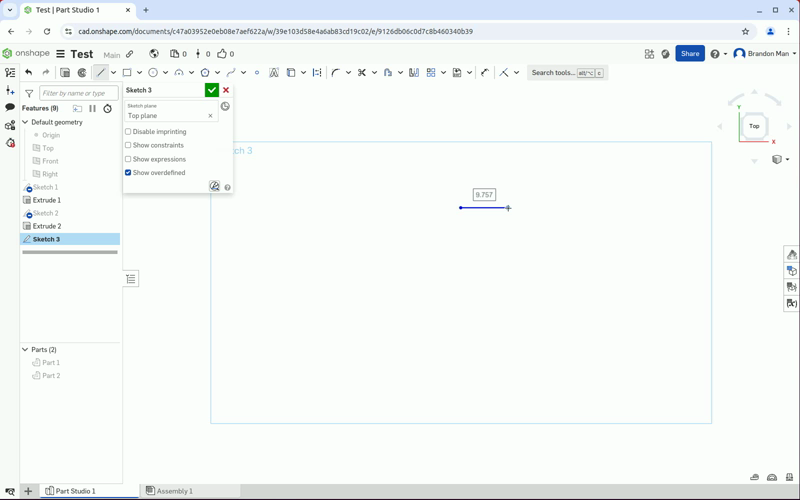
mouse_move(538, 207)
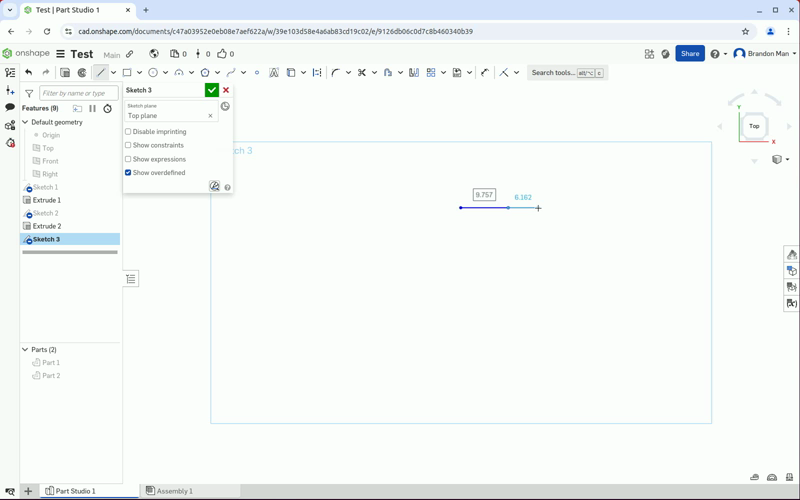
mouse_move(508, 169)
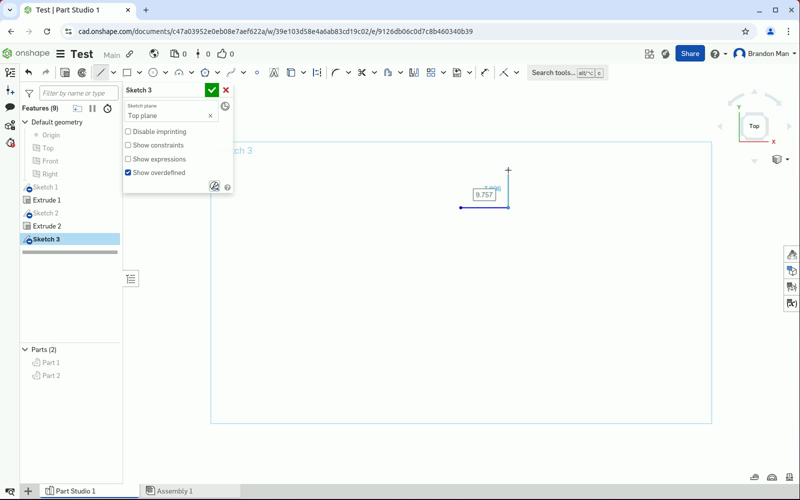
click(508, 169)
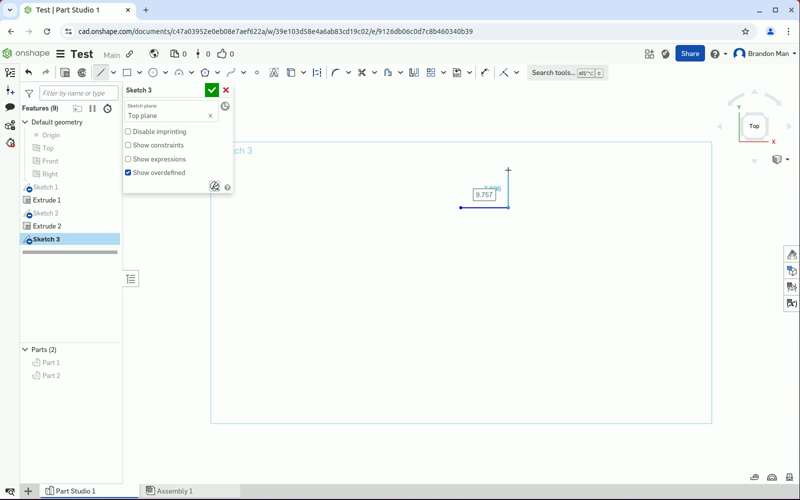
key_up(shift)
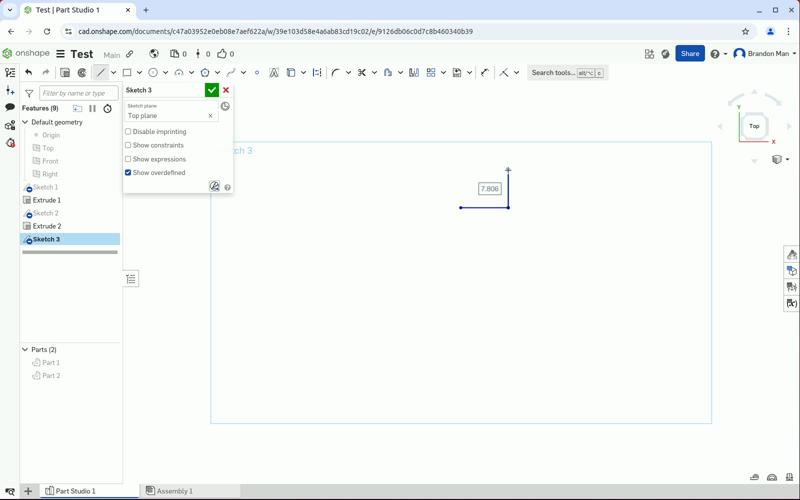
key_down(shift)
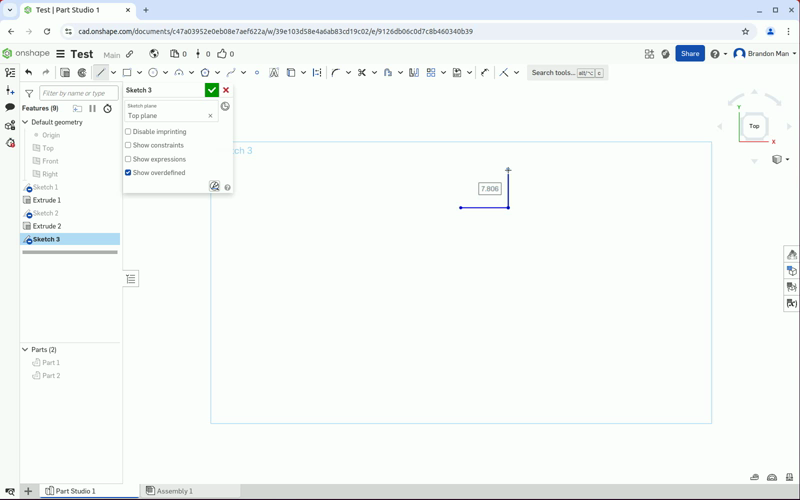
mouse_move(538, 169)
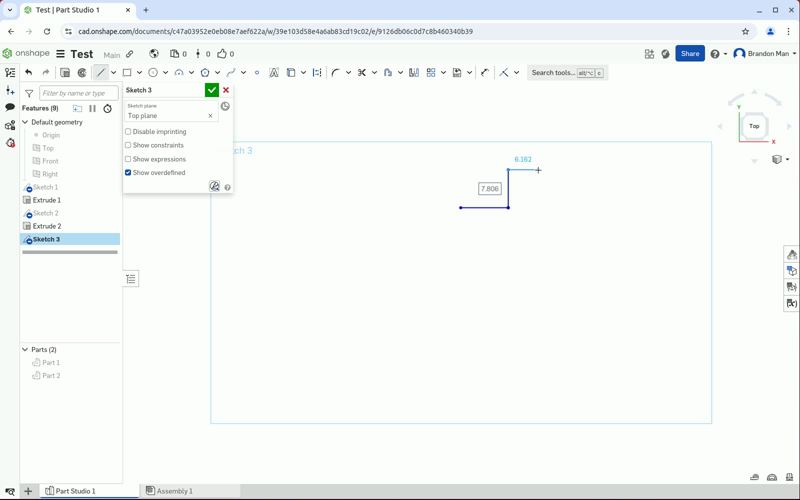
mouse_move(460, 169)
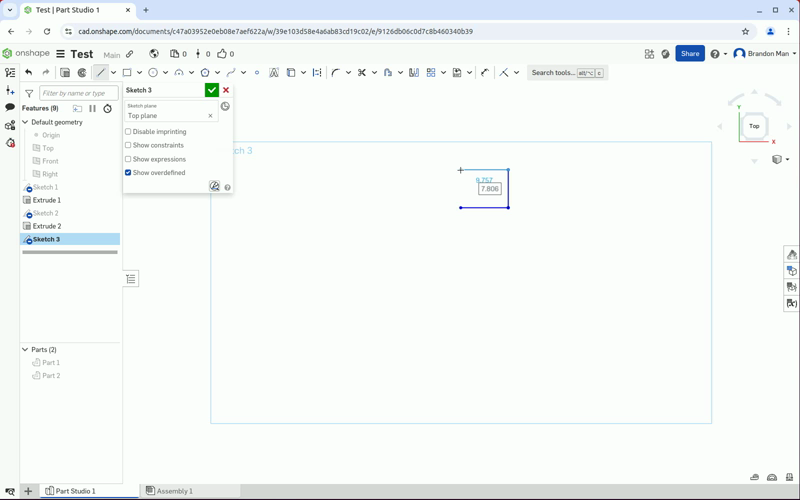
click(460, 169)
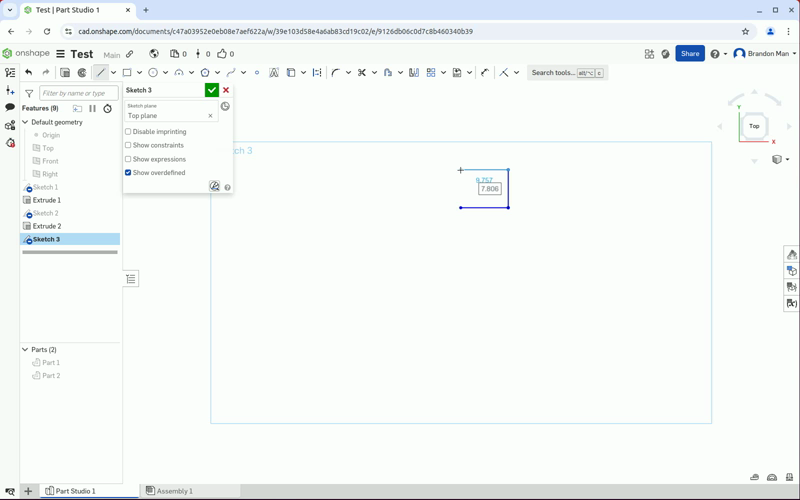
key_up(shift)
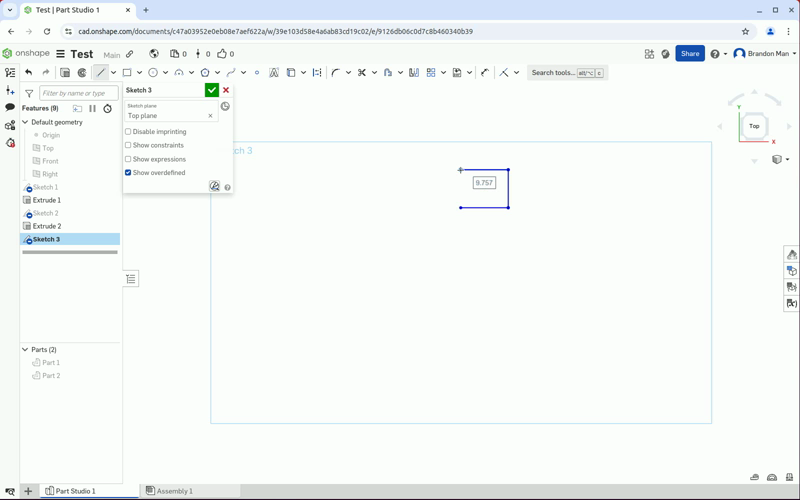
mouse_move(490, 169)
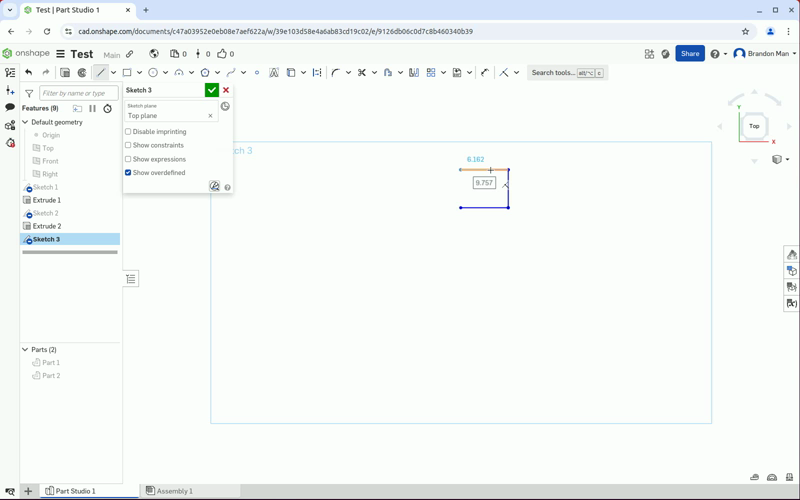
key_down(shift)
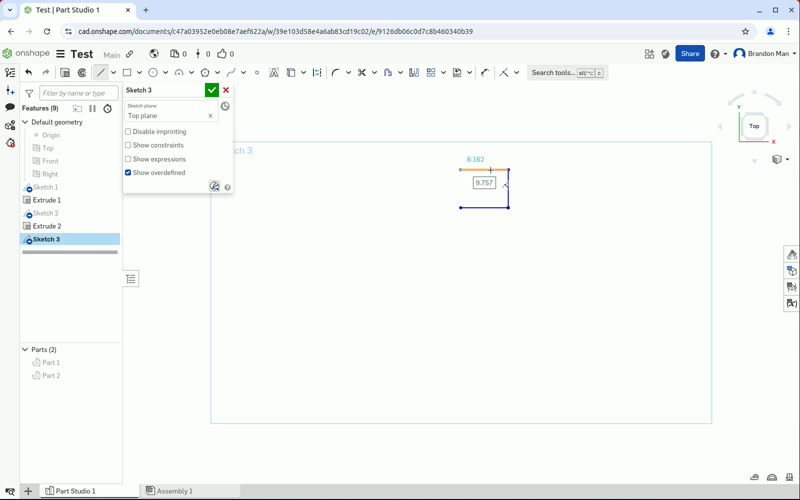
mouse_move(460, 207)
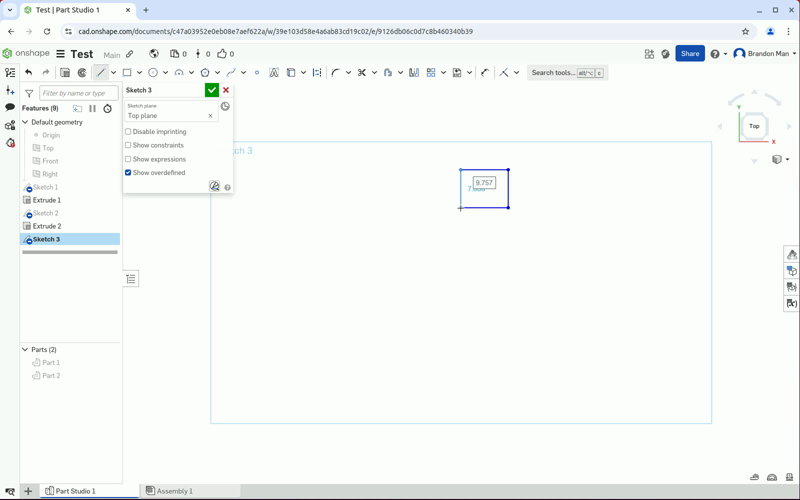
key_up(shift)
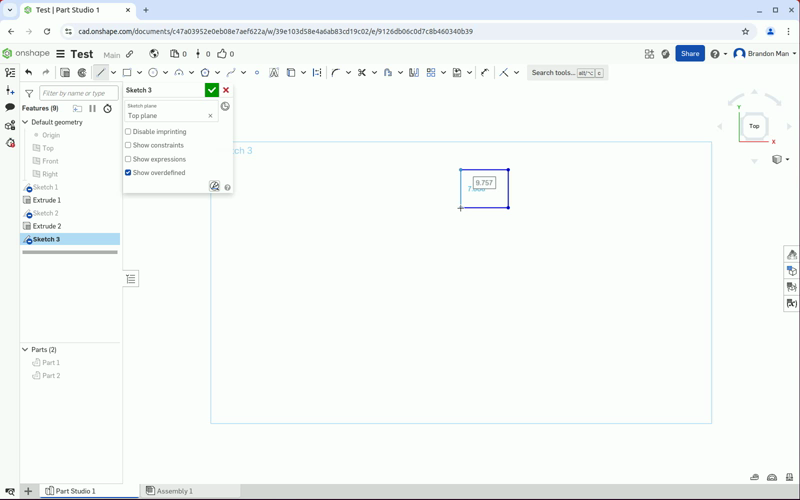
click(460, 207)
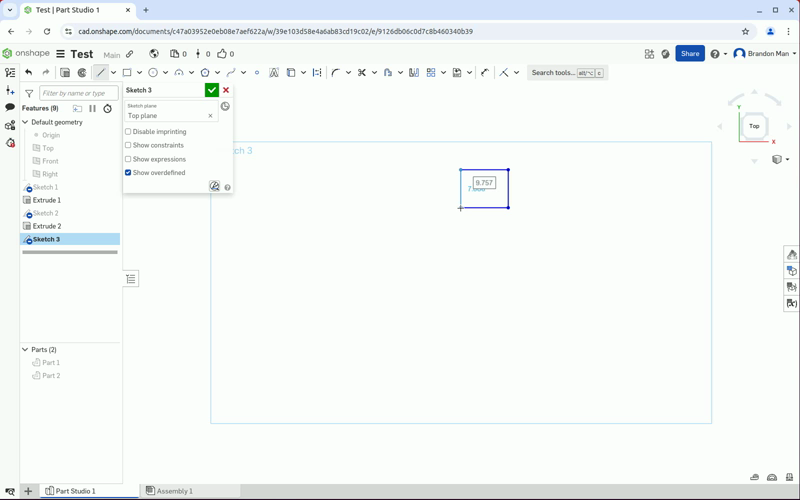
key(esc)
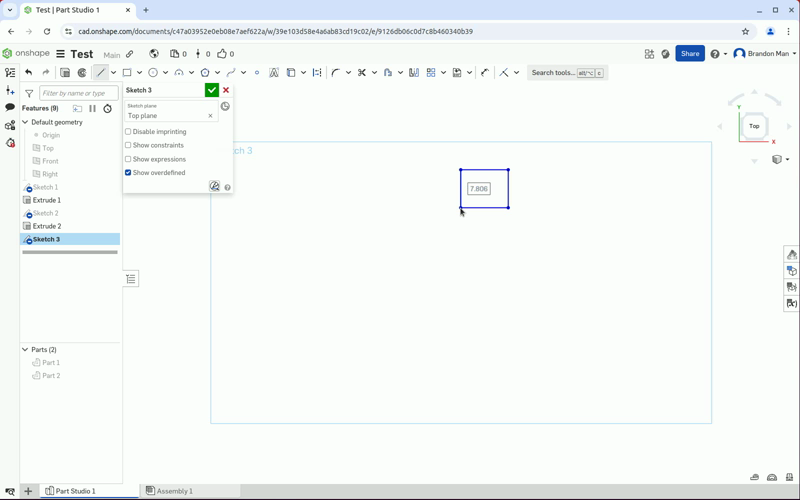
mouse_move(466, 175)
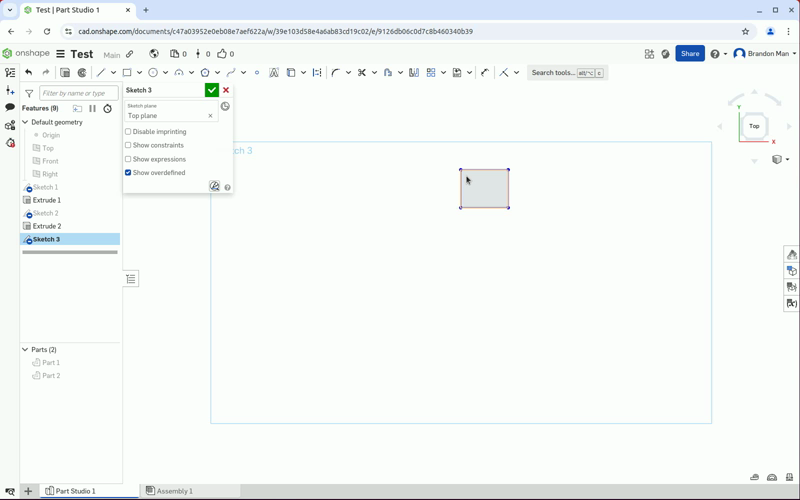
click(466, 175)
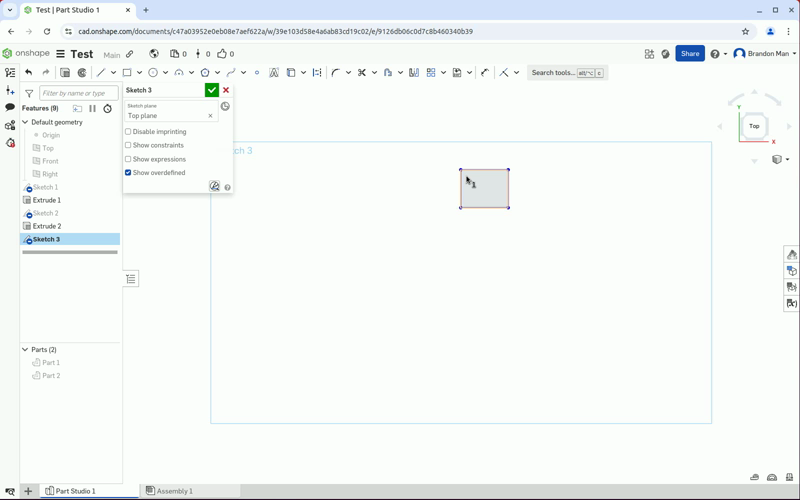
mouse_move(73, 352)
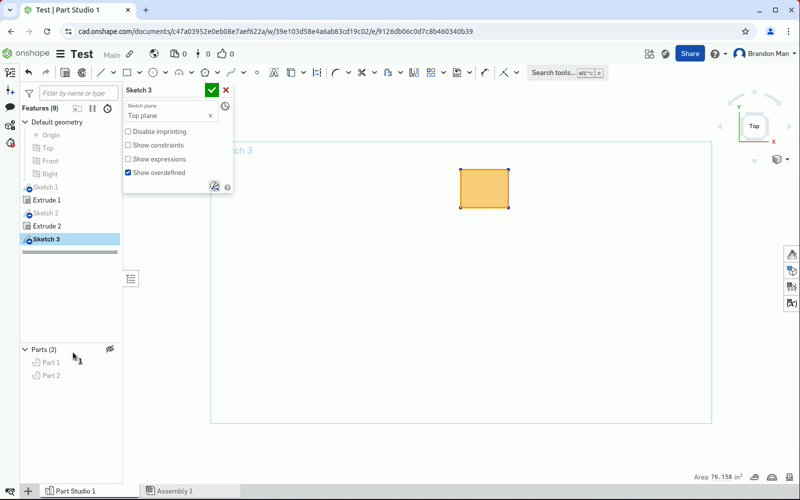
key(shift+y)
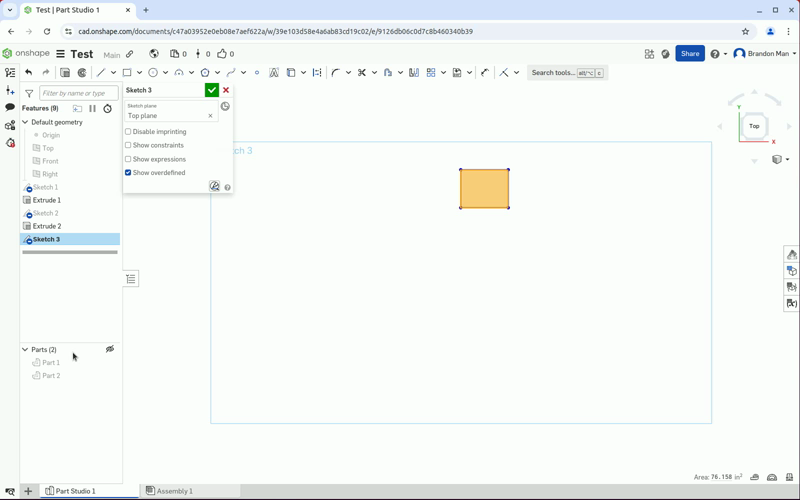
key(shift+e)
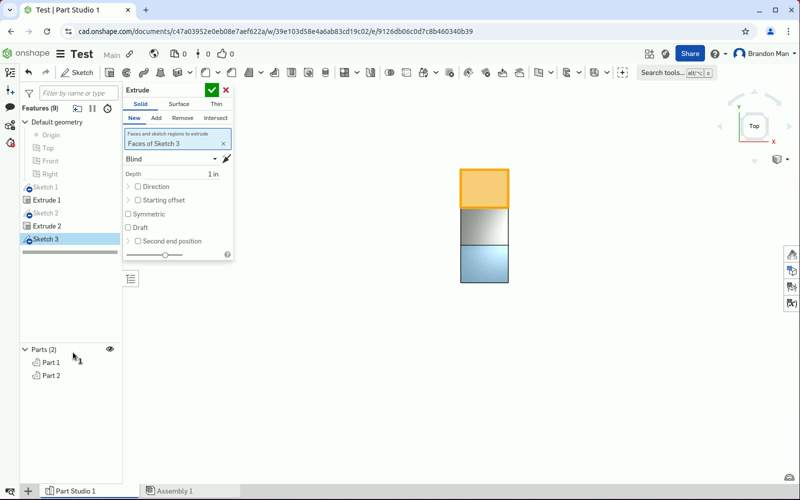
mouse_move(143, 106)
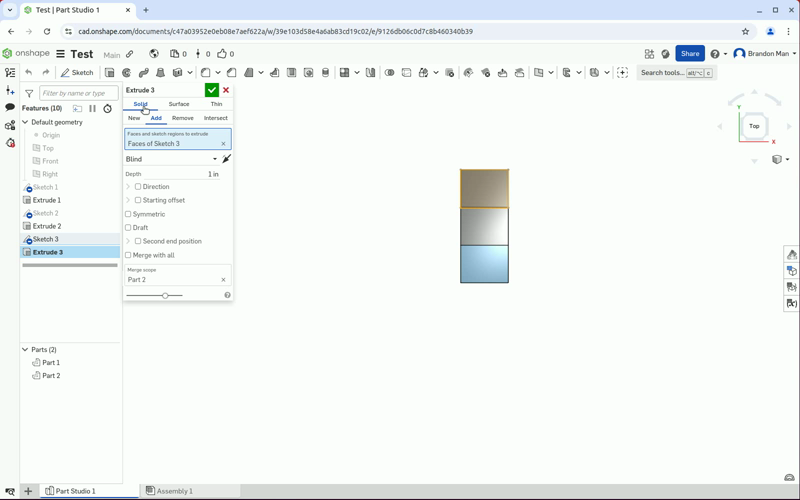
click(143, 106)
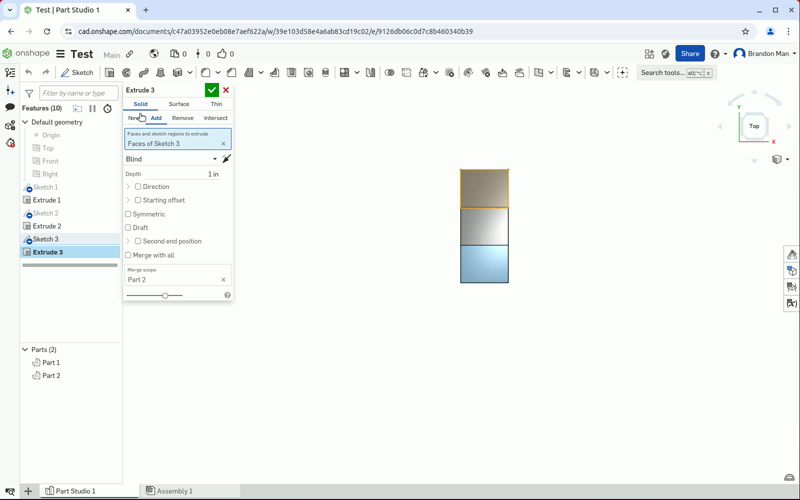
mouse_move(137, 120)
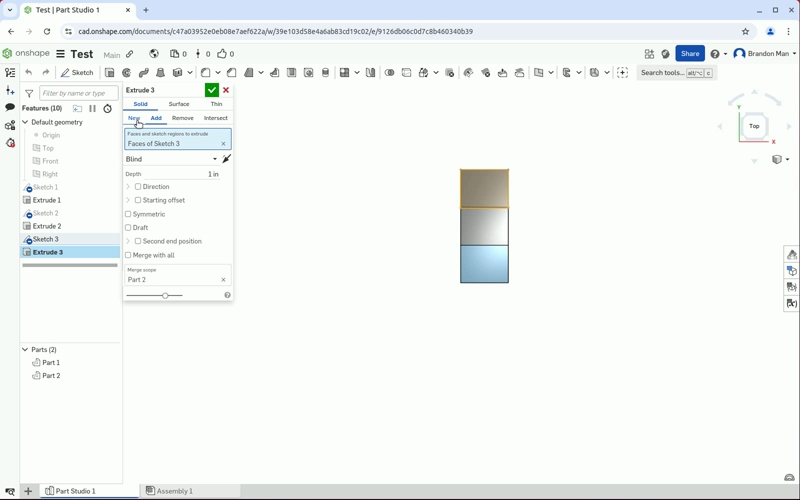
click(137, 120)
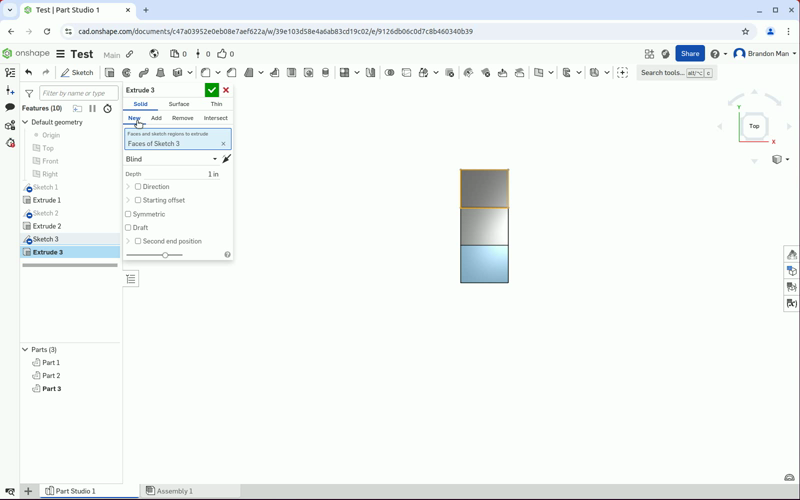
key(tab, 4)
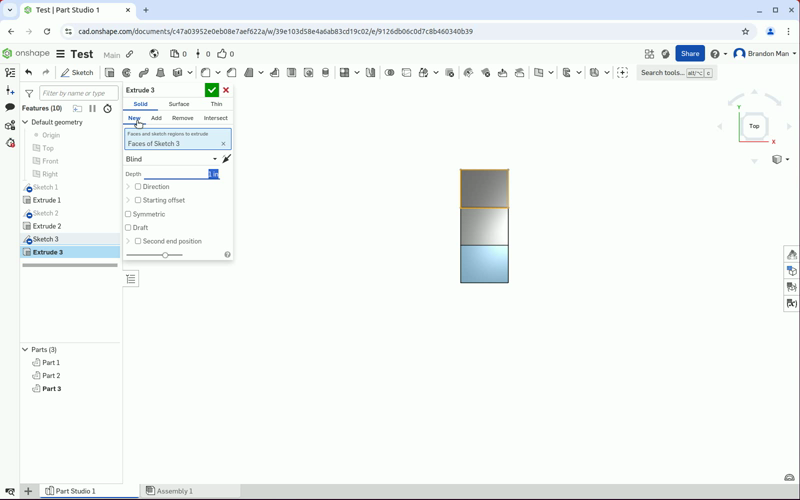
text(2.889)
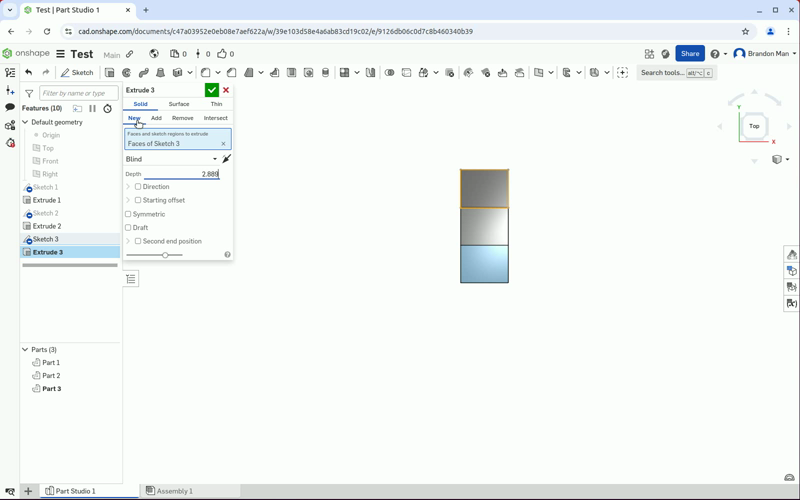
key(enter)
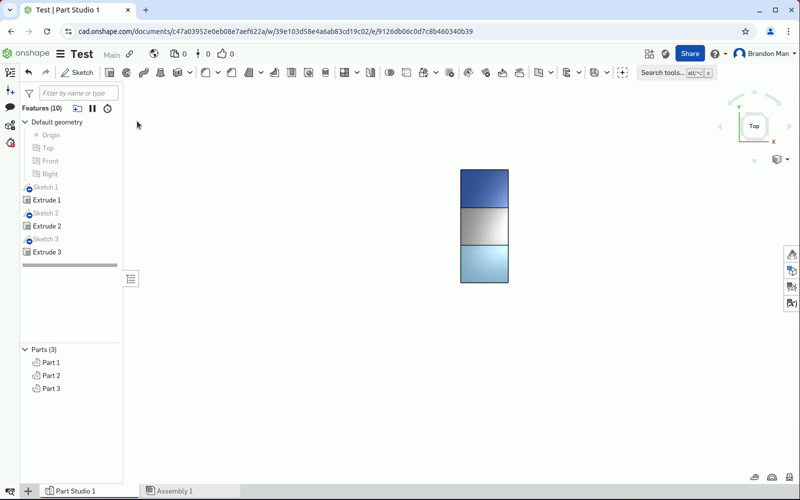
key(shift+h)
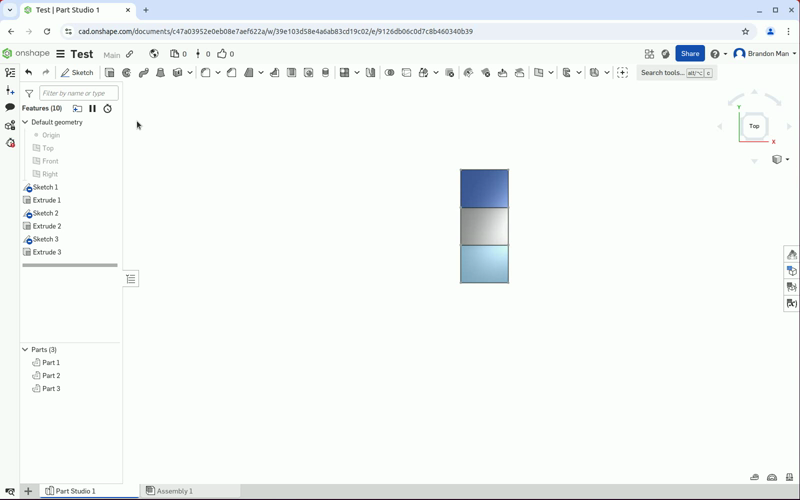
key(shift+h)
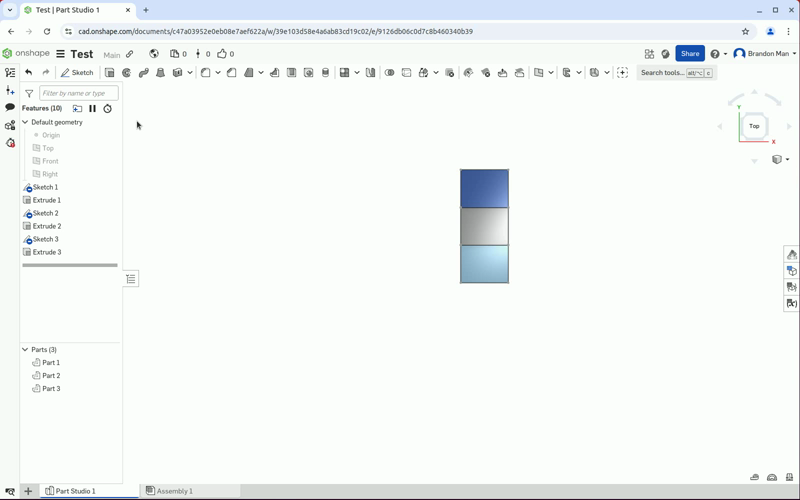
key(shift+7)
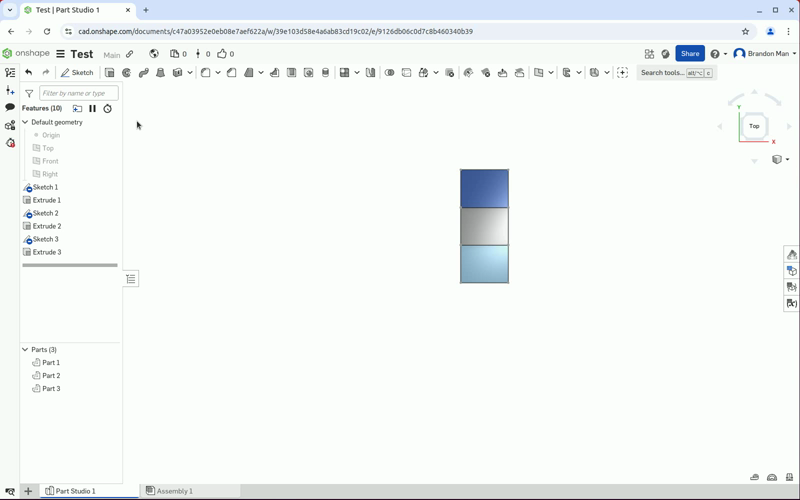
key(up, 3)
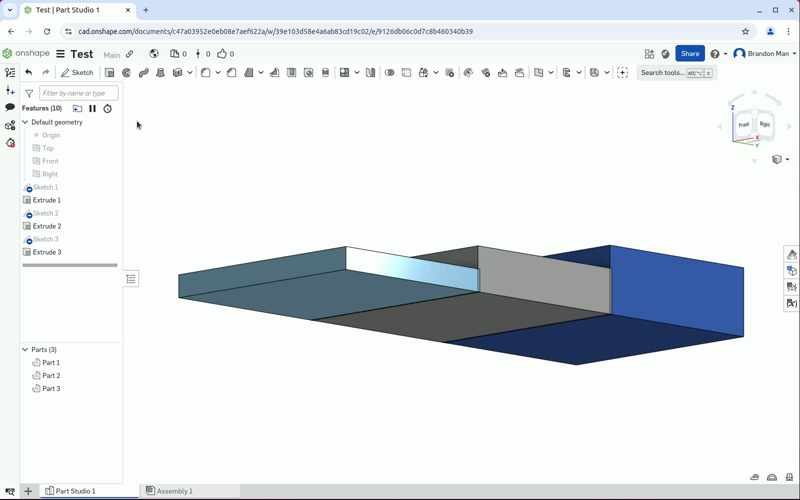
key(left, 3)
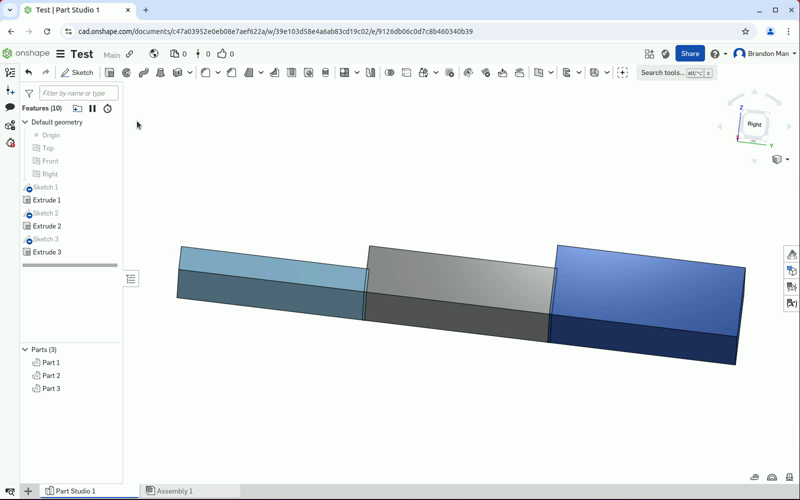
key(right, 3)
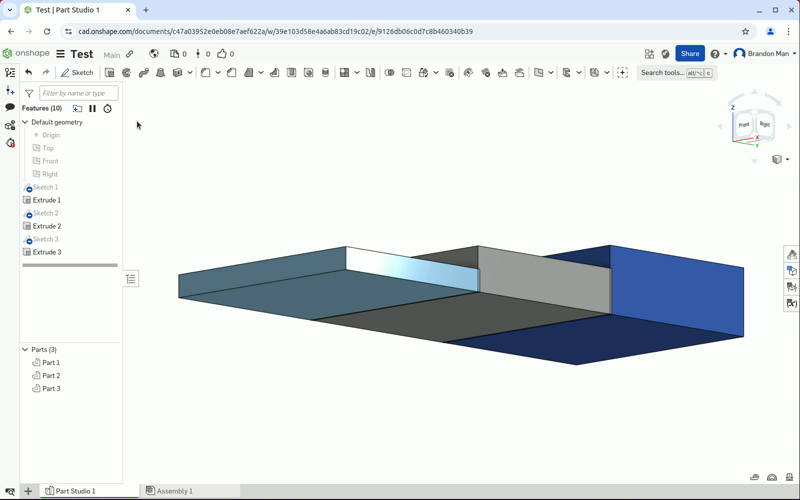
key(down, 3)
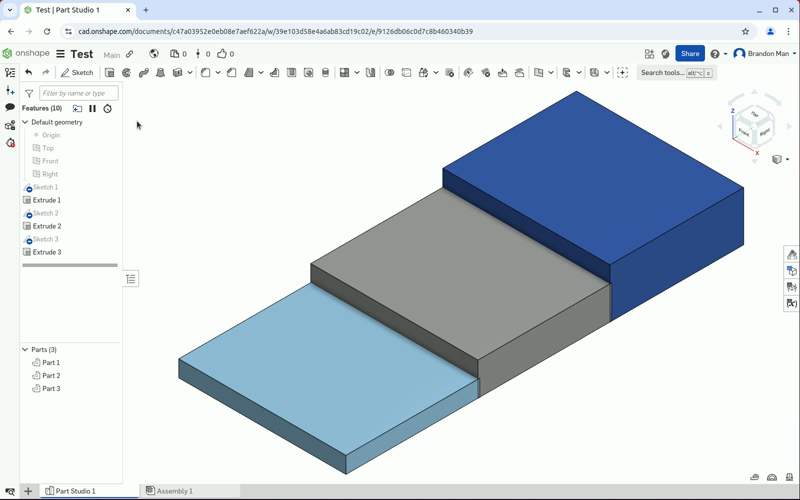
mouse_move(73, 189)
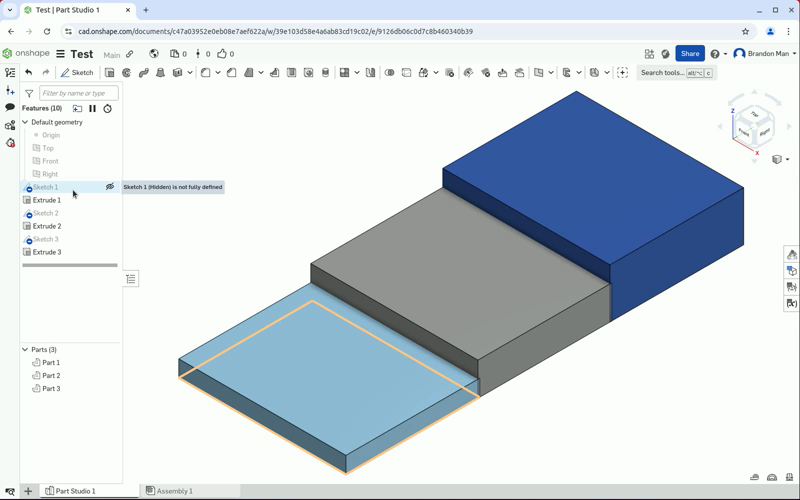
click(73, 189)